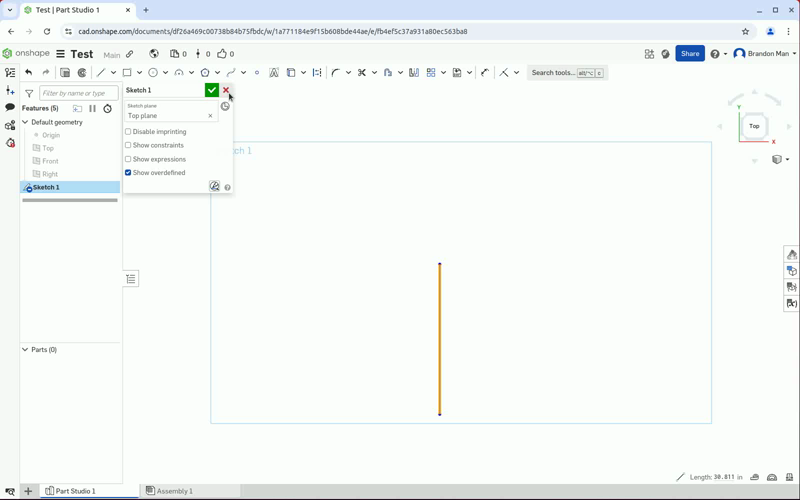
key(shift+h)
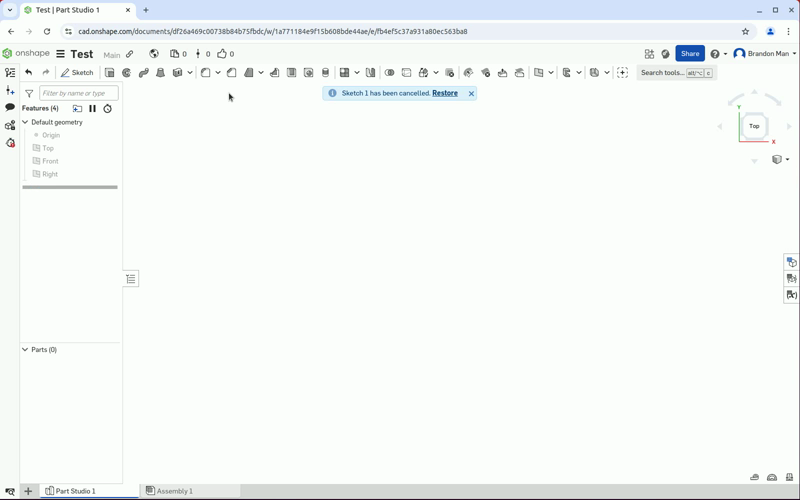
mouse_move(73, 352)
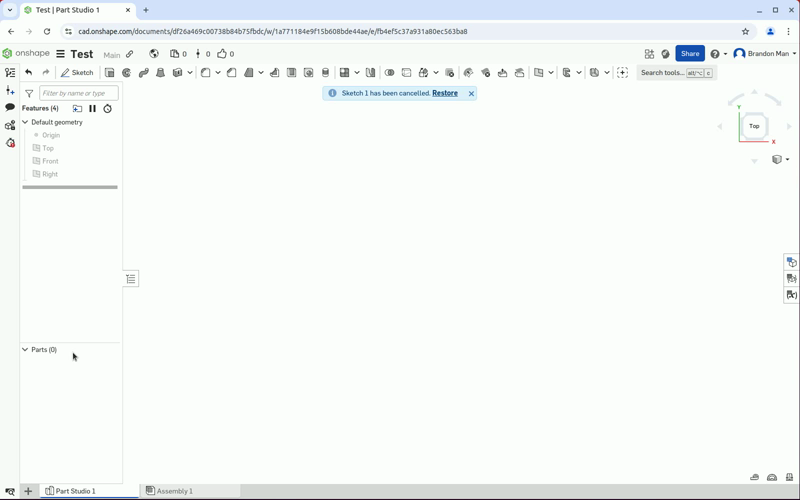
key(y)
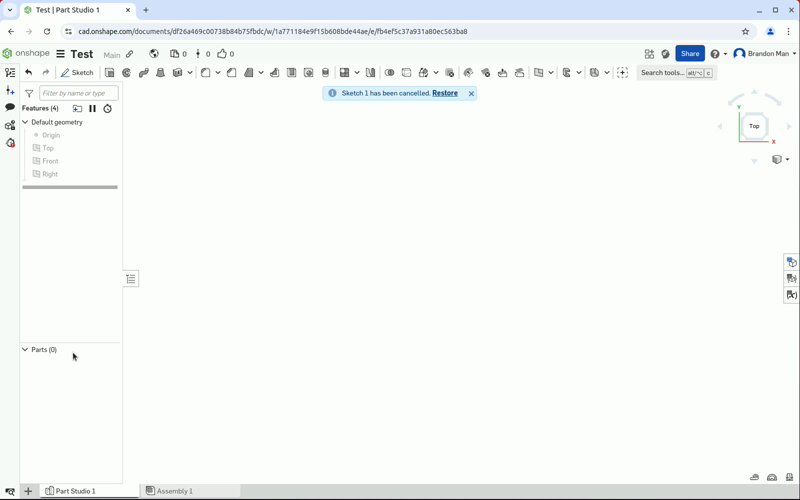
key(shift+p)
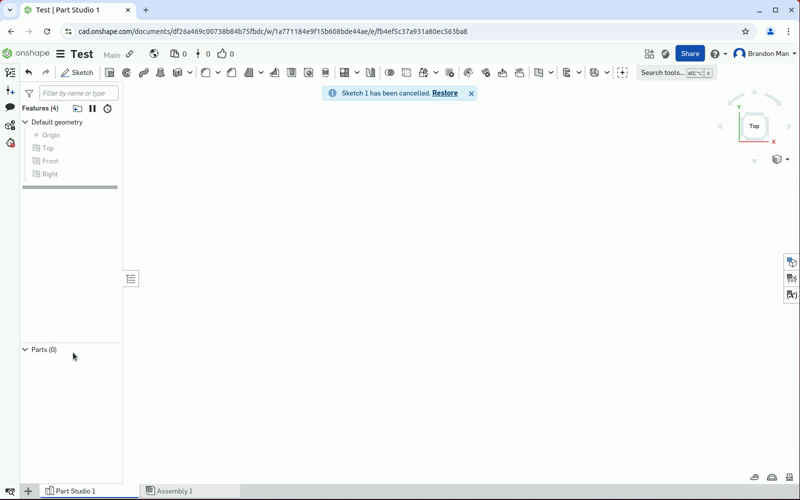
key(space)
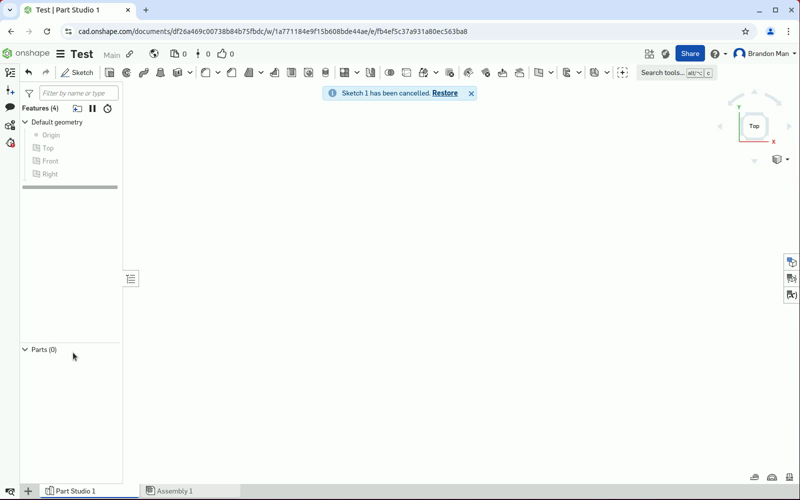
key_down(shift)
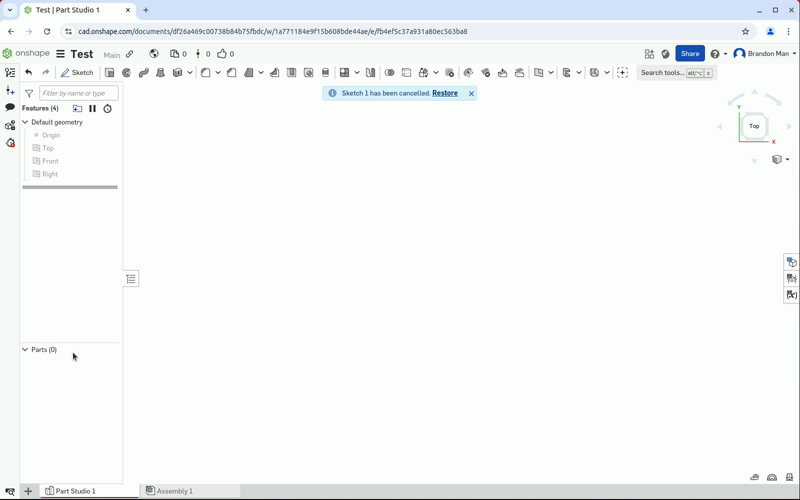
key(up)
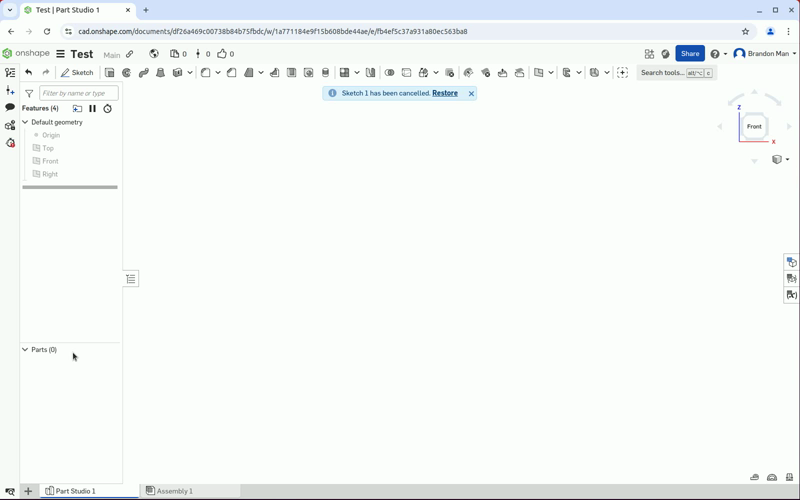
key_up(shift)
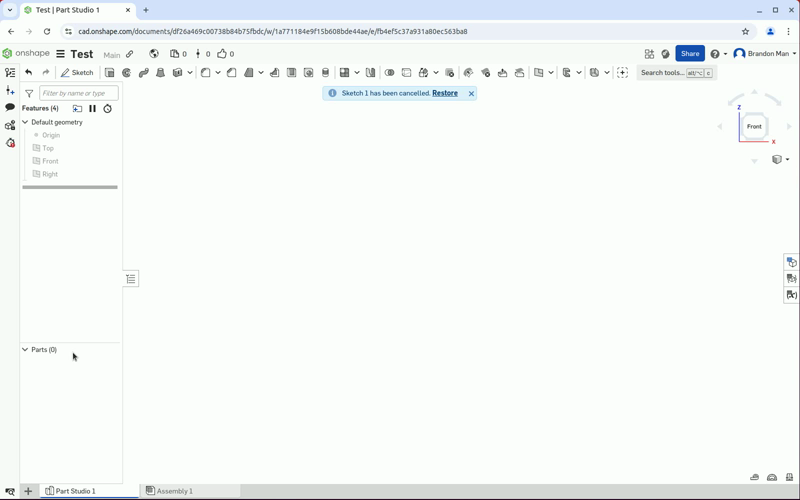
mouse_move(73, 352)
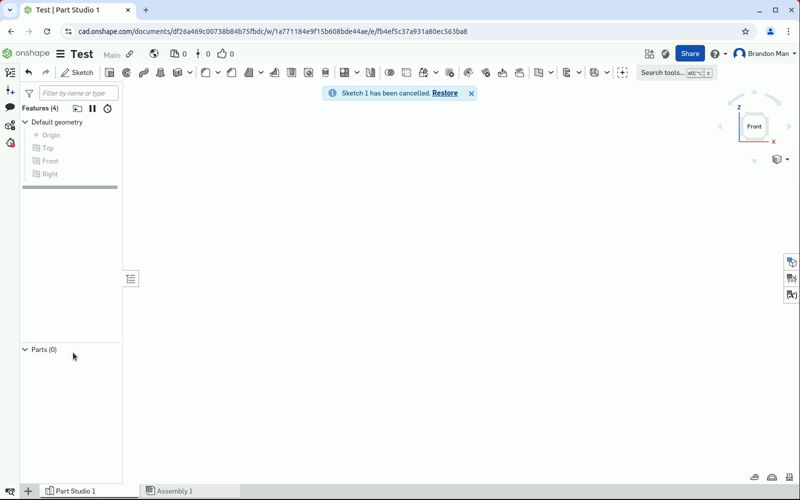
key(shift+y)
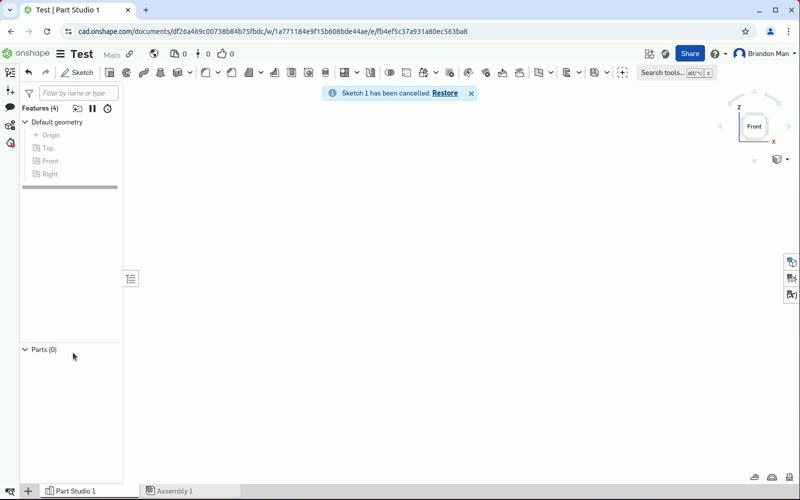
key(shift+s)
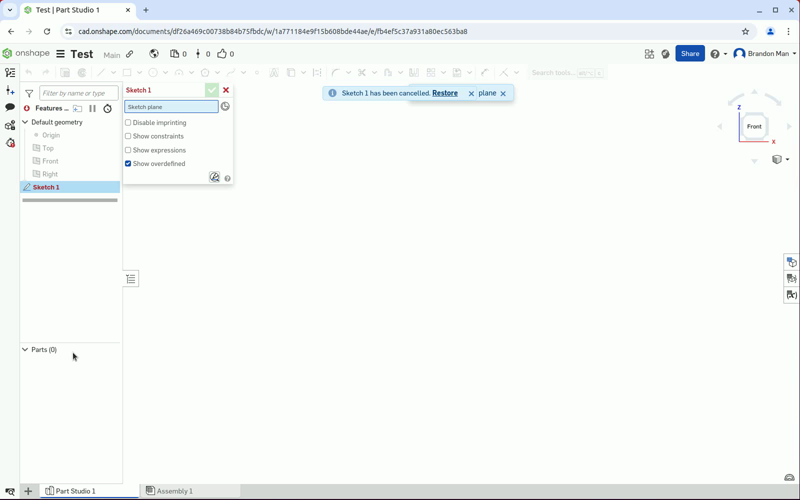
mouse_move(73, 163)
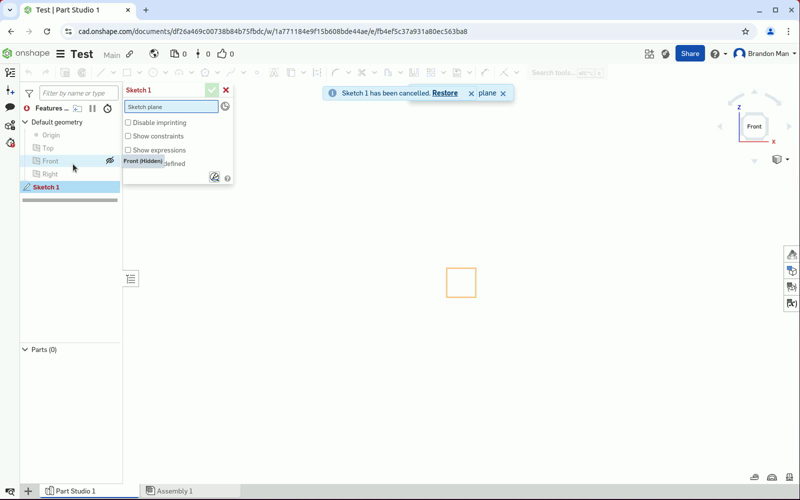
click(73, 163)
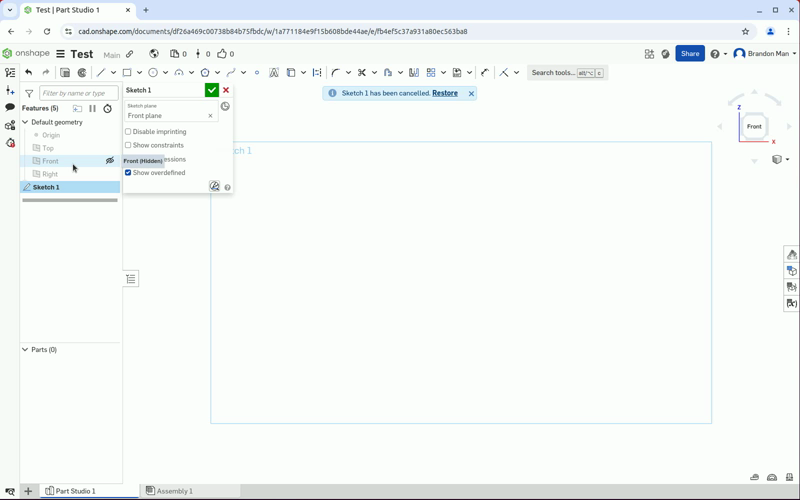
mouse_move(73, 352)
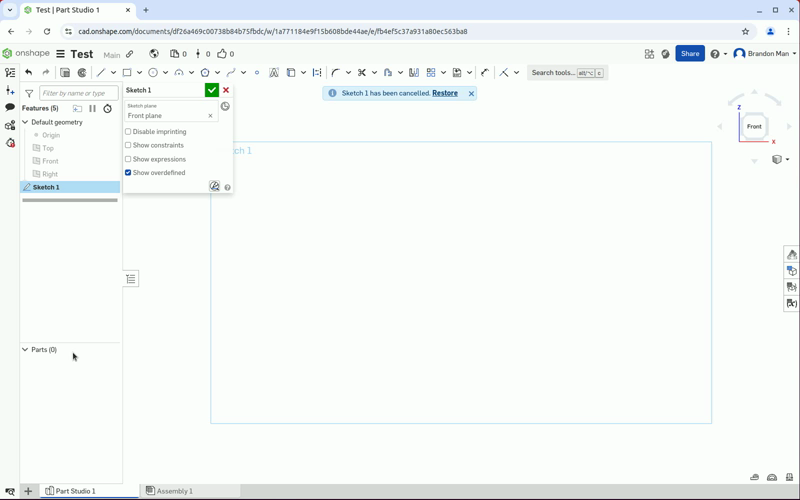
key(y)
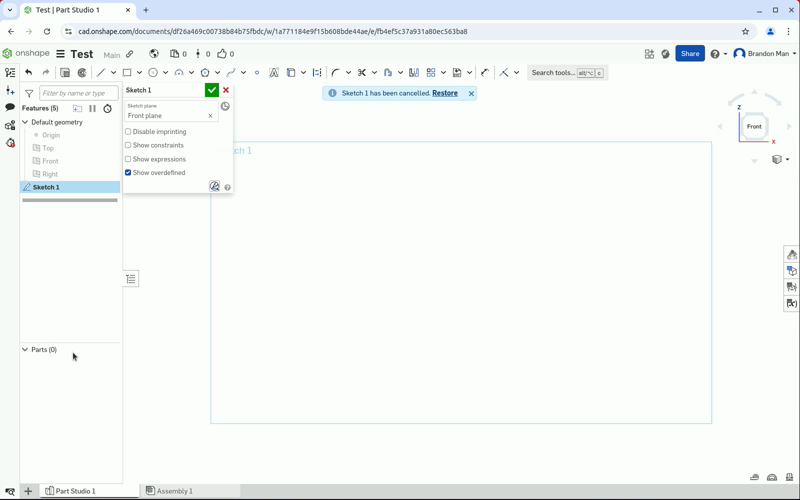
key(l)
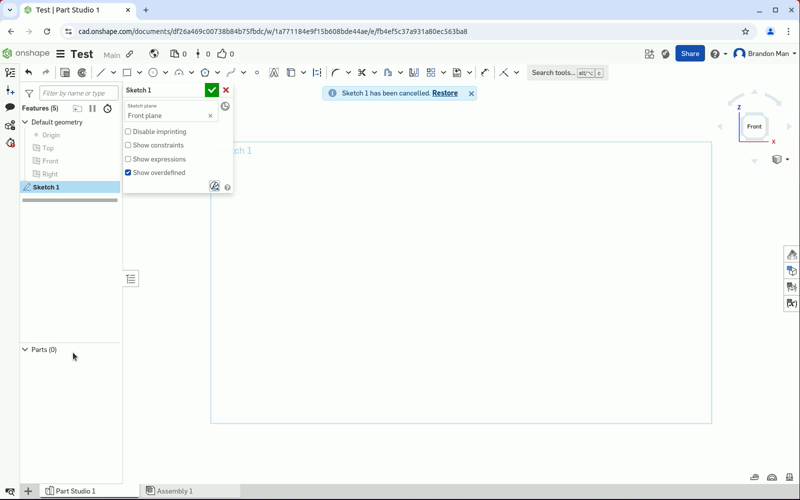
key_down(shift)
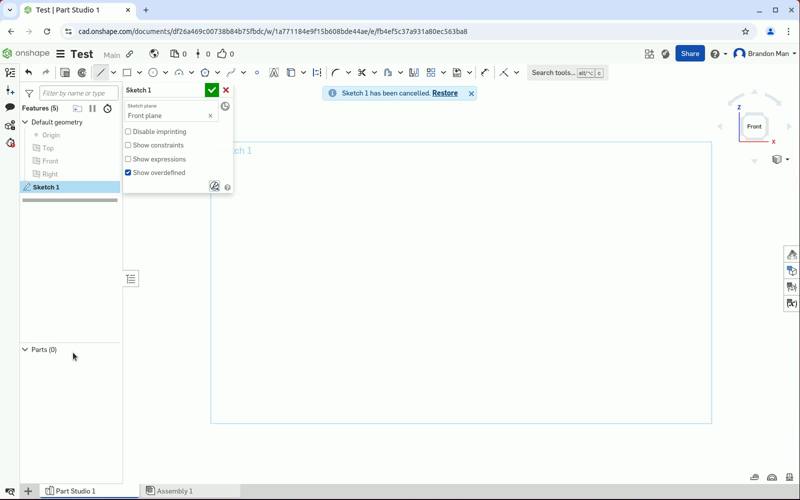
mouse_move(460, 282)
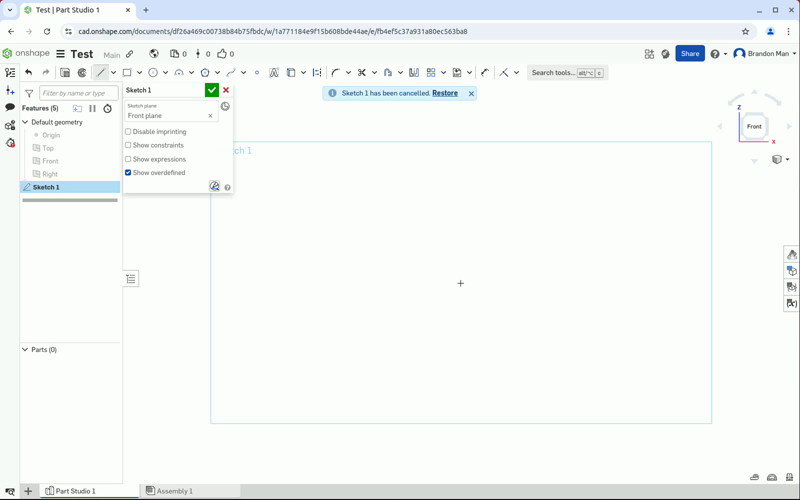
click(460, 282)
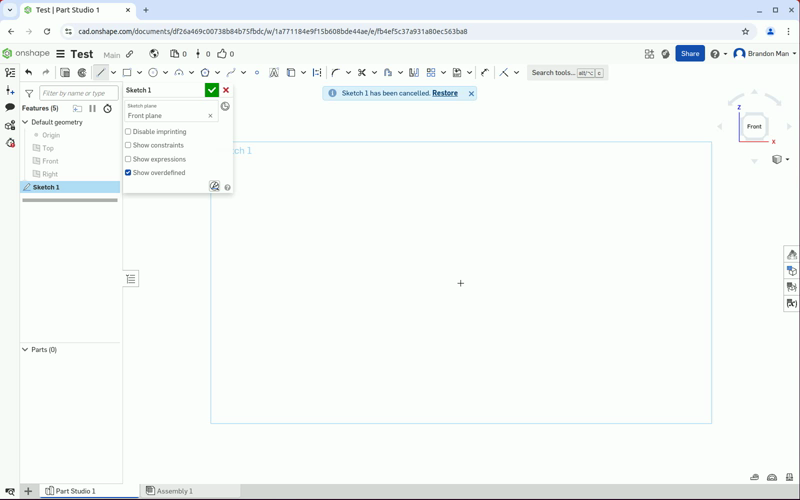
key_up(shift)
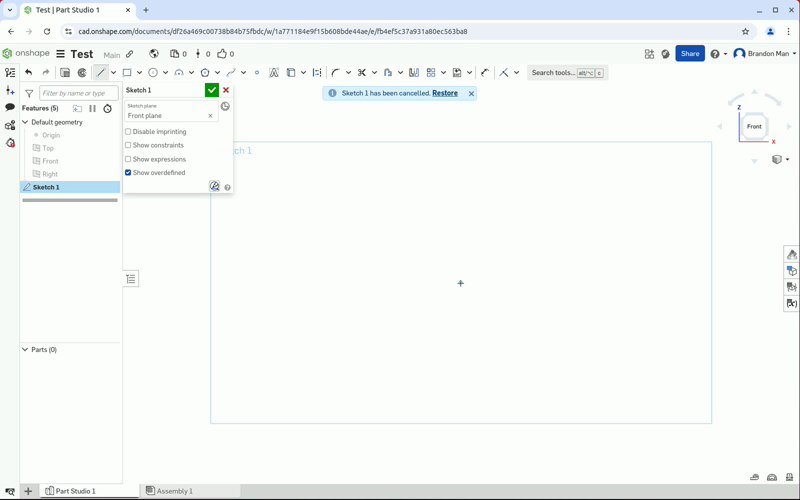
key_down(shift)
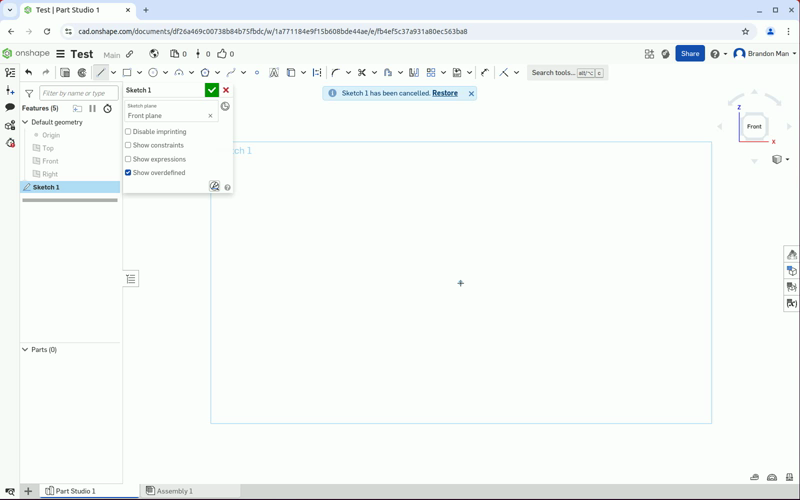
mouse_move(490, 282)
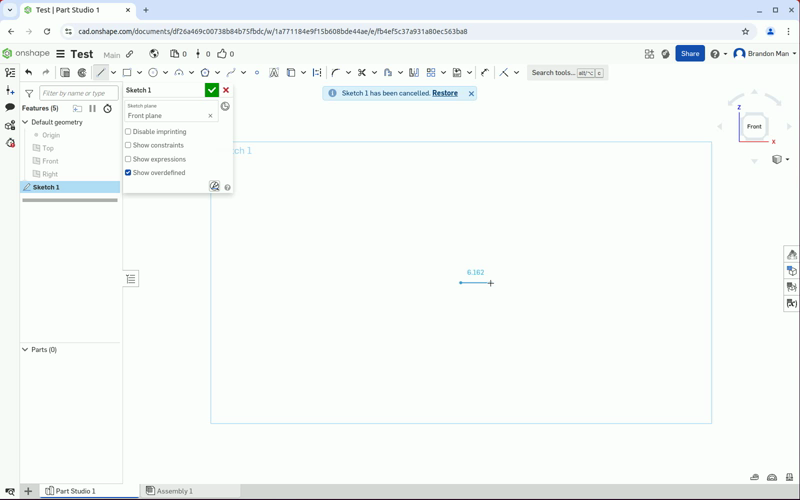
mouse_move(503, 282)
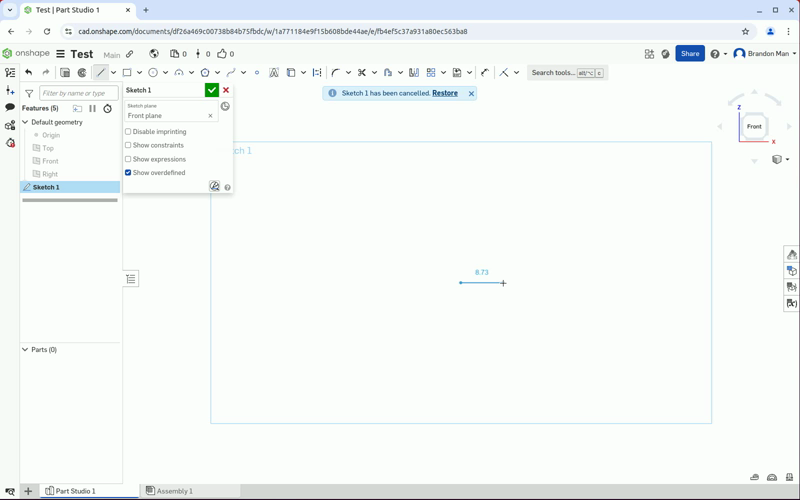
click(503, 282)
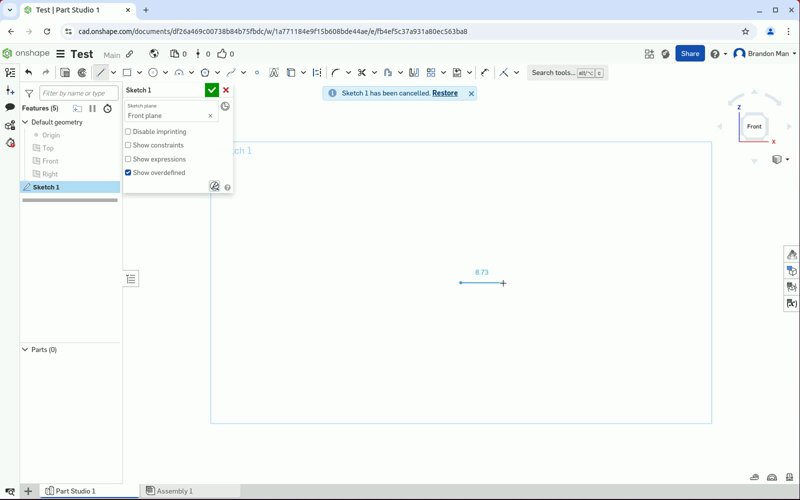
key_up(shift)
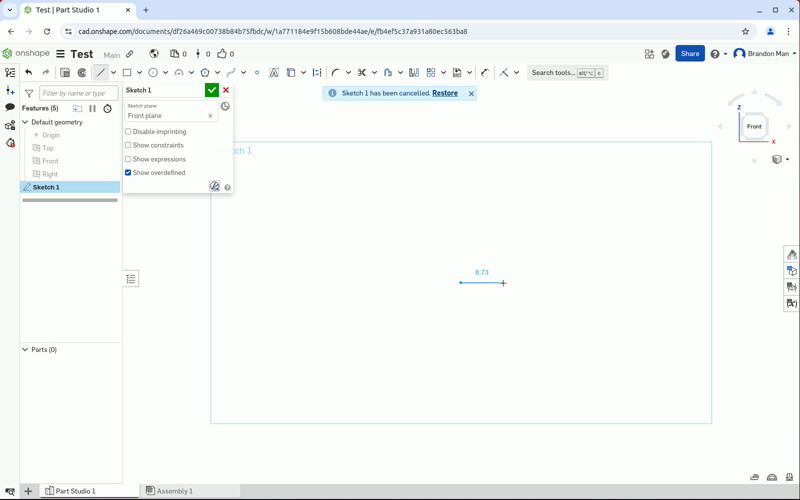
key_down(shift)
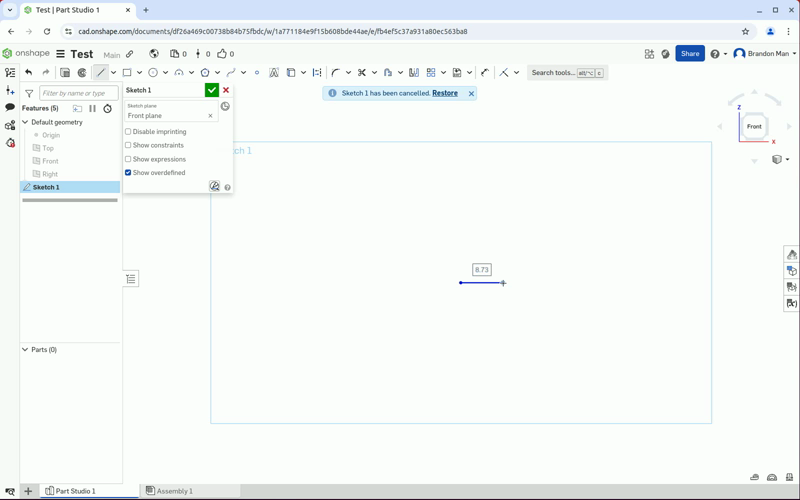
mouse_move(503, 219)
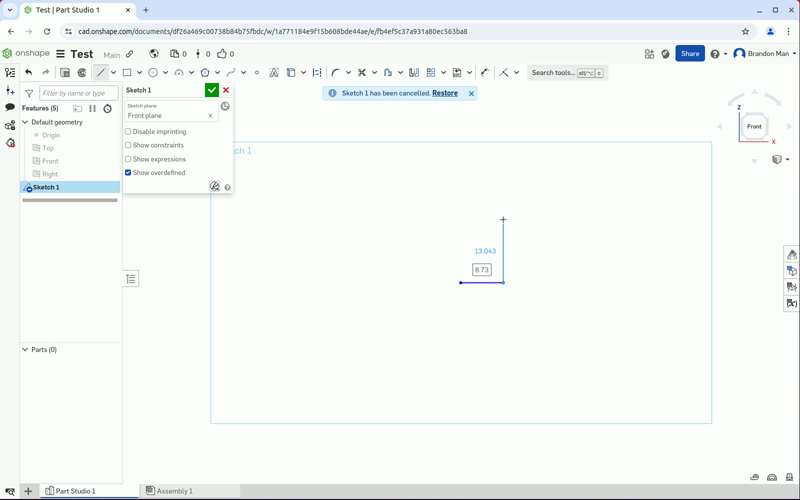
click(503, 219)
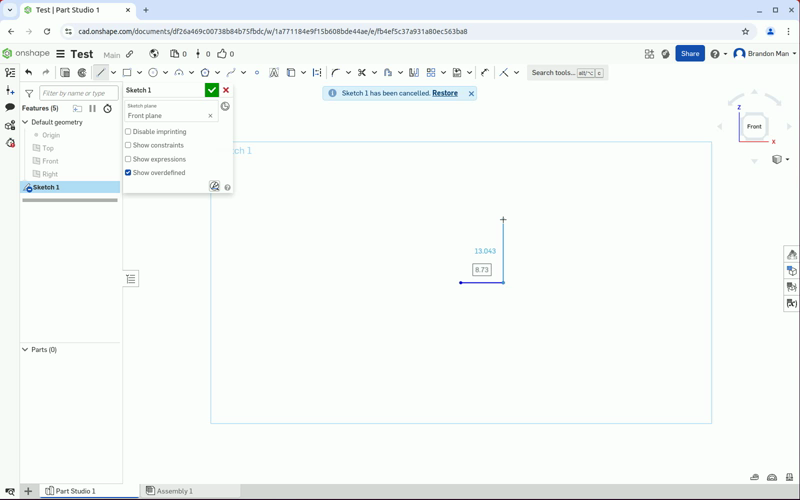
key_up(shift)
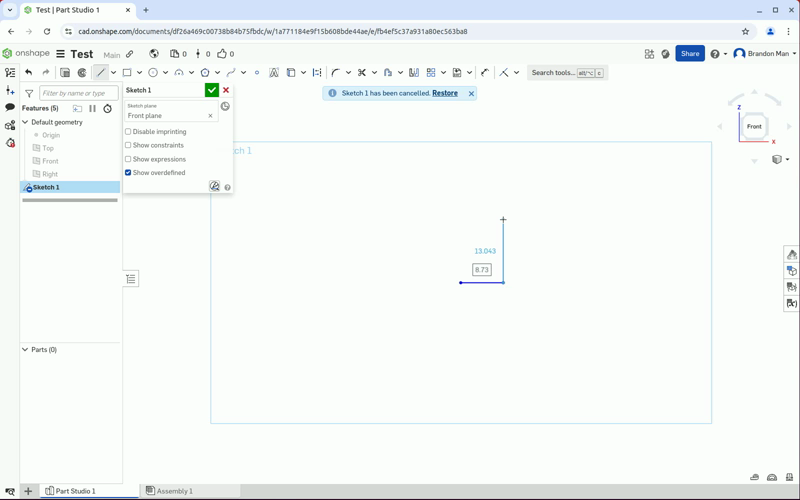
key_down(shift)
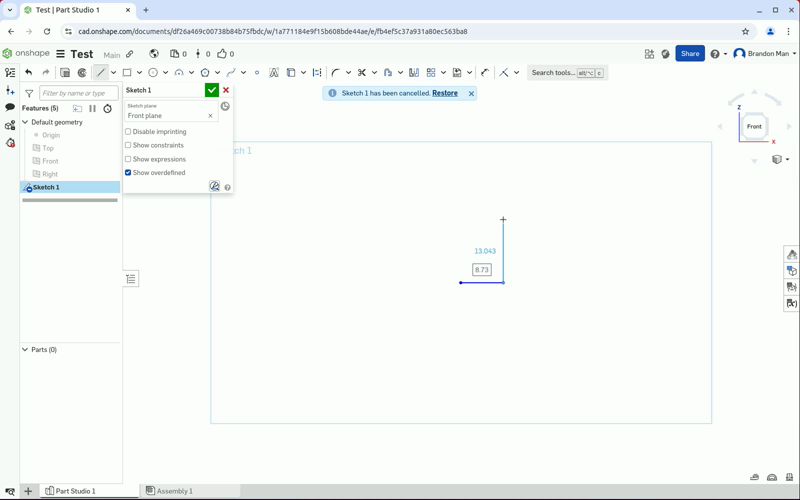
mouse_move(533, 219)
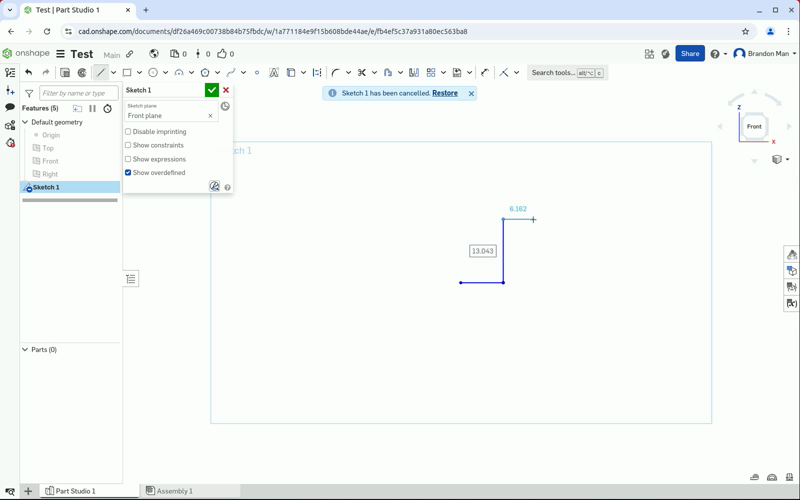
mouse_move(460, 219)
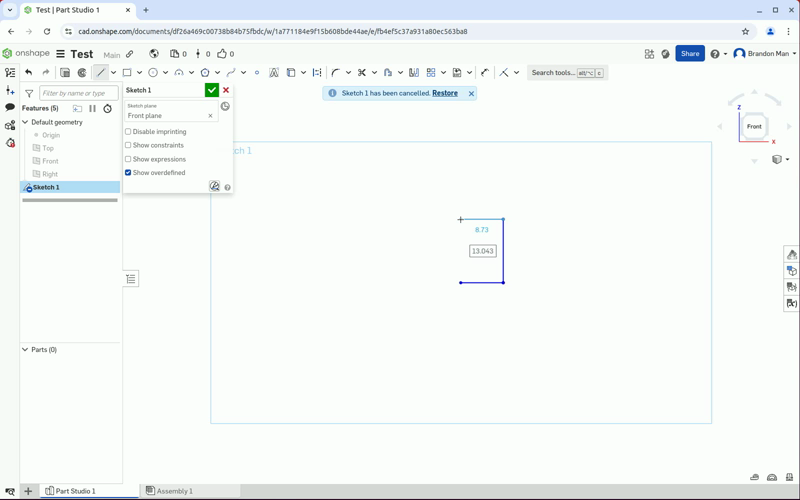
click(460, 219)
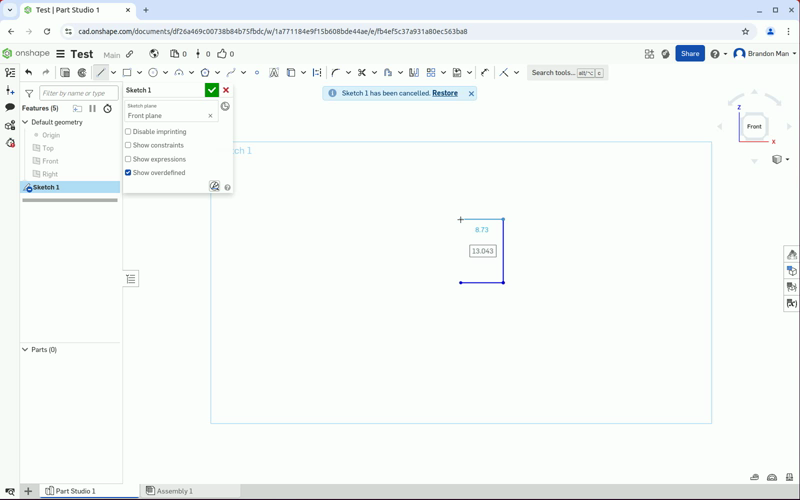
key_up(shift)
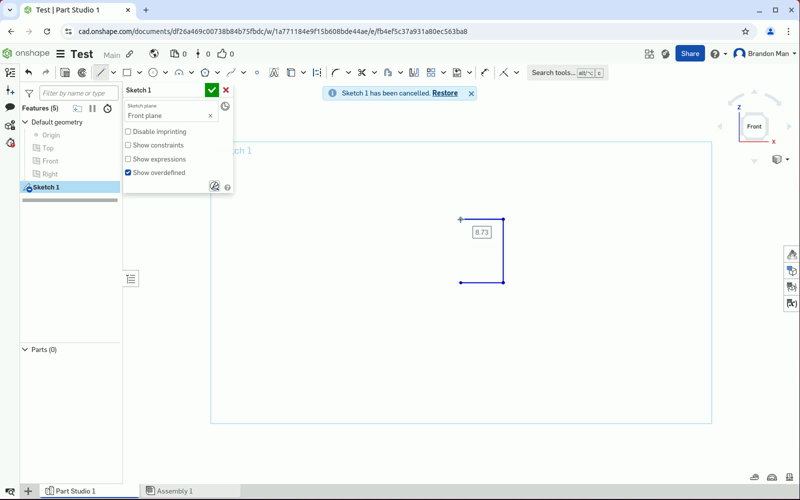
key_down(shift)
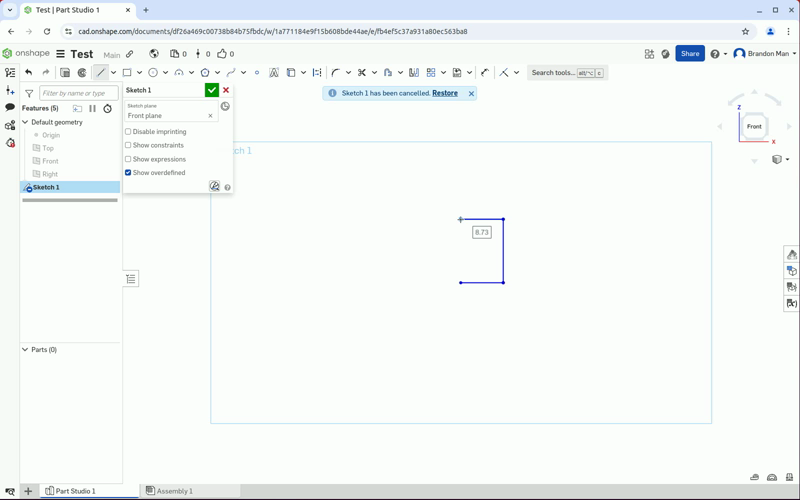
mouse_move(460, 282)
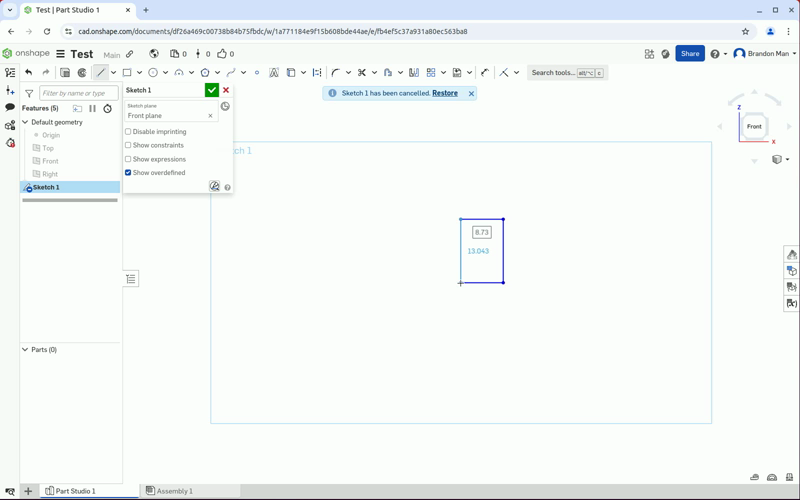
key_up(shift)
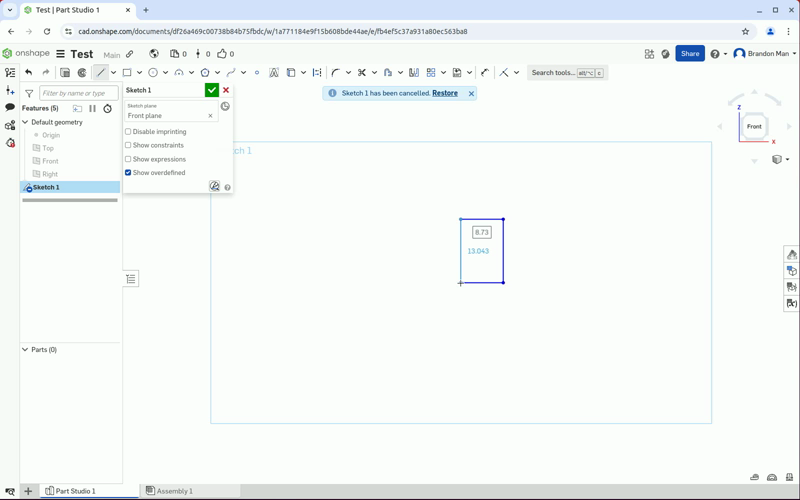
click(460, 282)
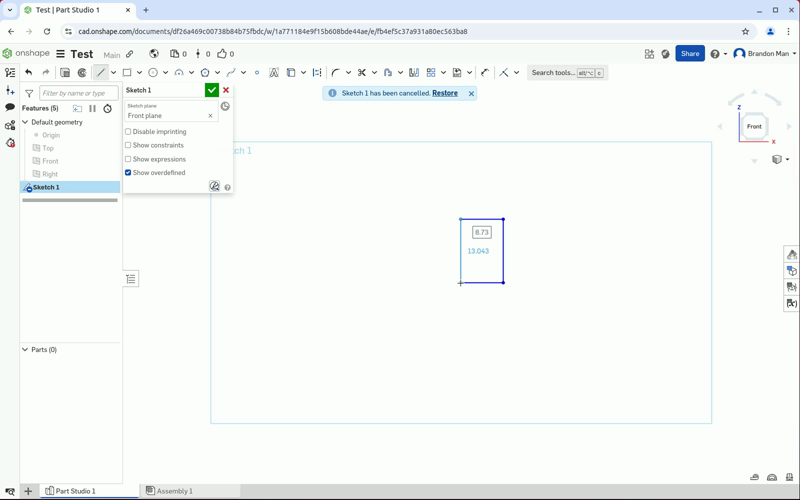
key(esc)
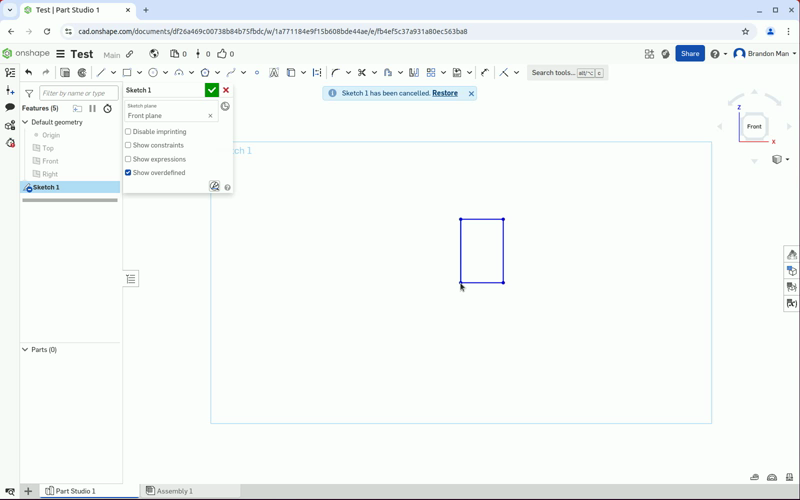
mouse_move(500, 224)
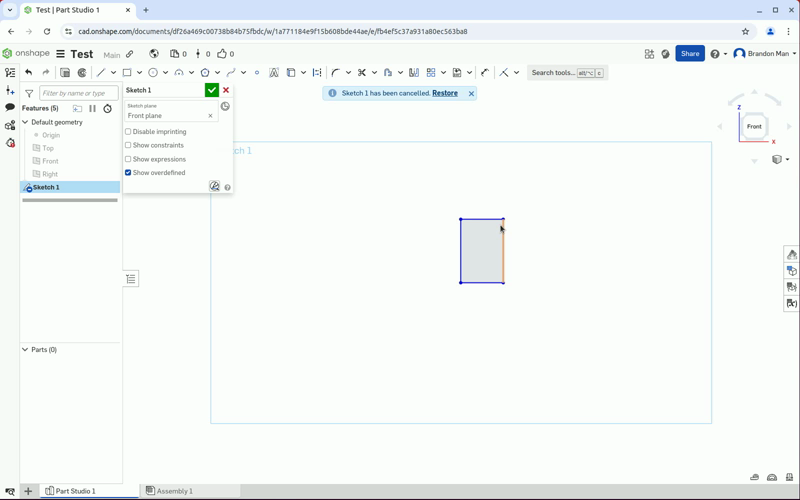
click(500, 224)
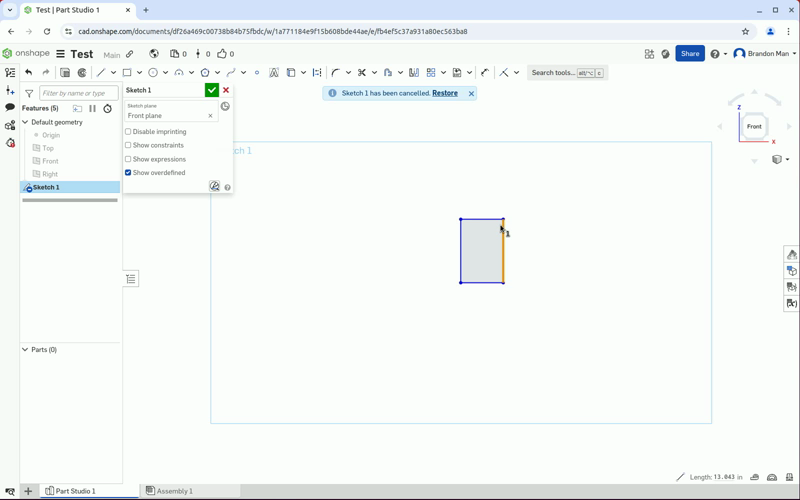
mouse_move(73, 352)
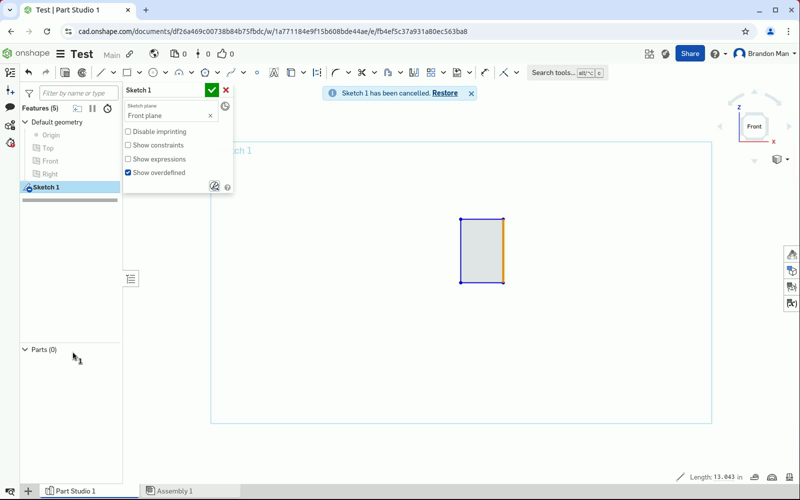
key(shift+y)
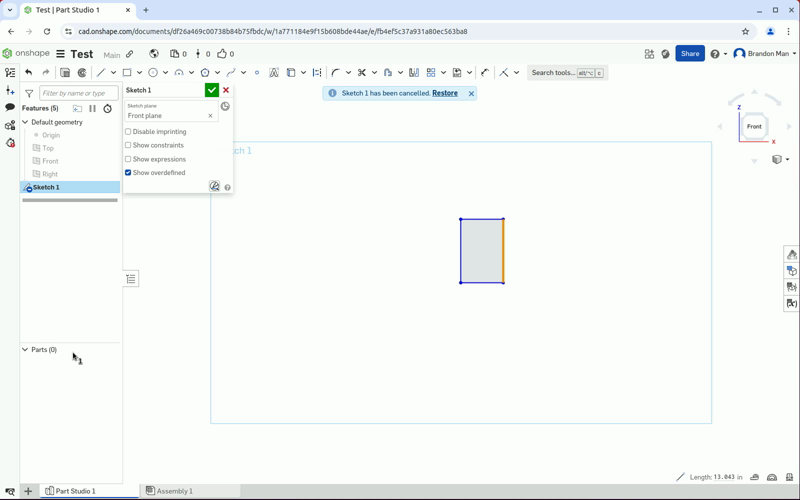
key(shift+e)
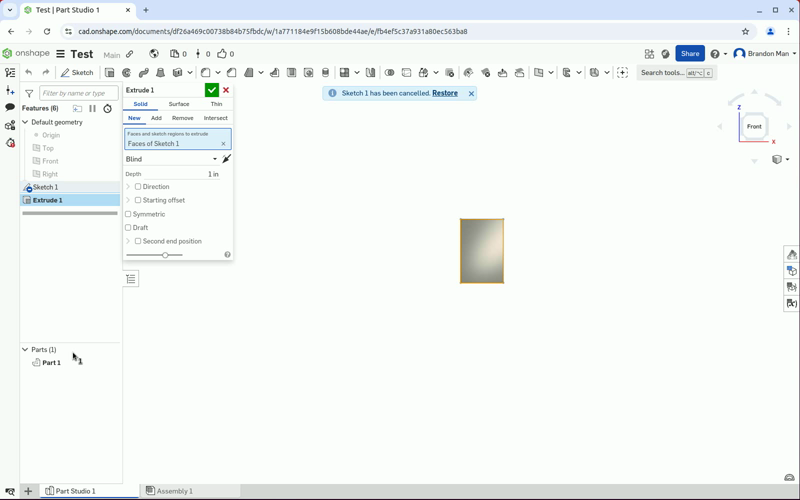
mouse_move(143, 106)
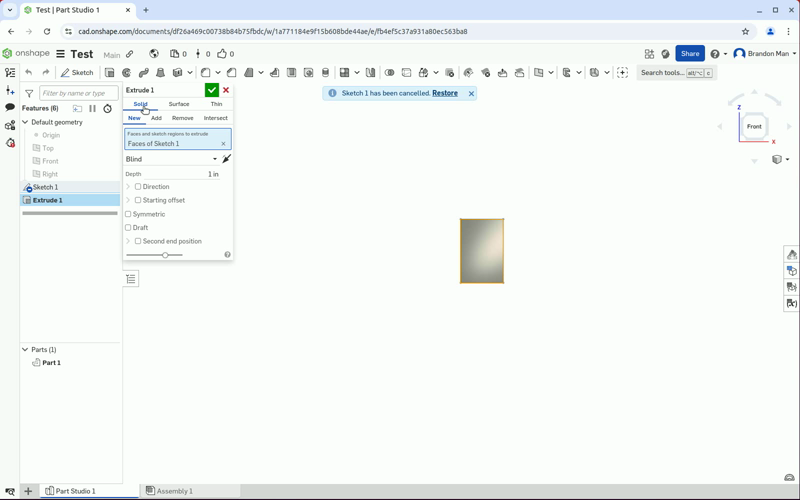
click(143, 106)
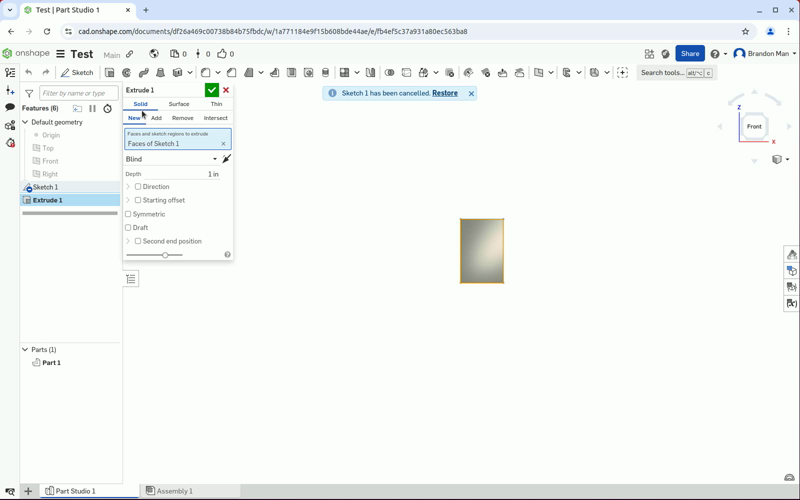
mouse_move(137, 120)
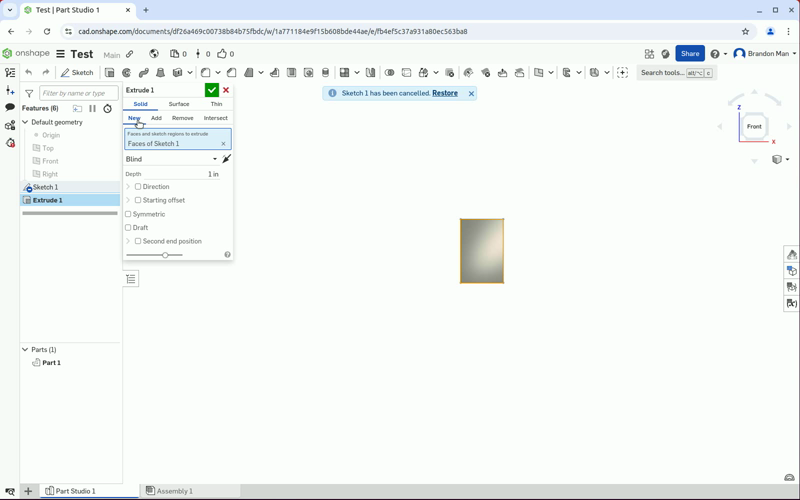
click(137, 120)
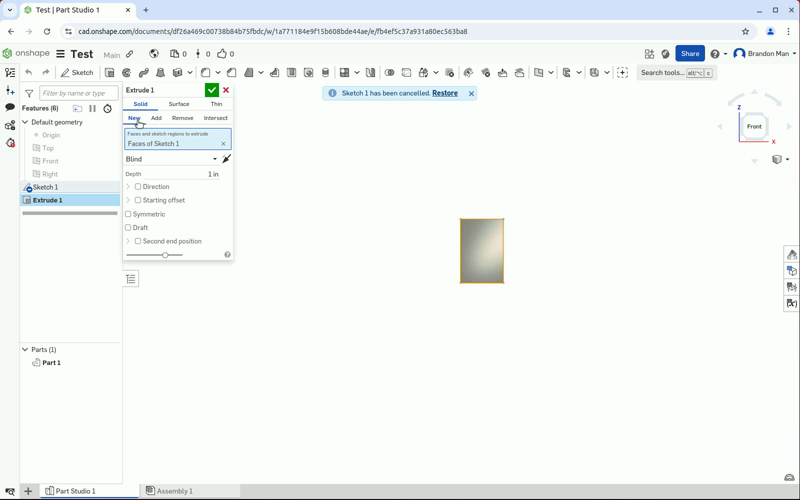
key(tab, 4)
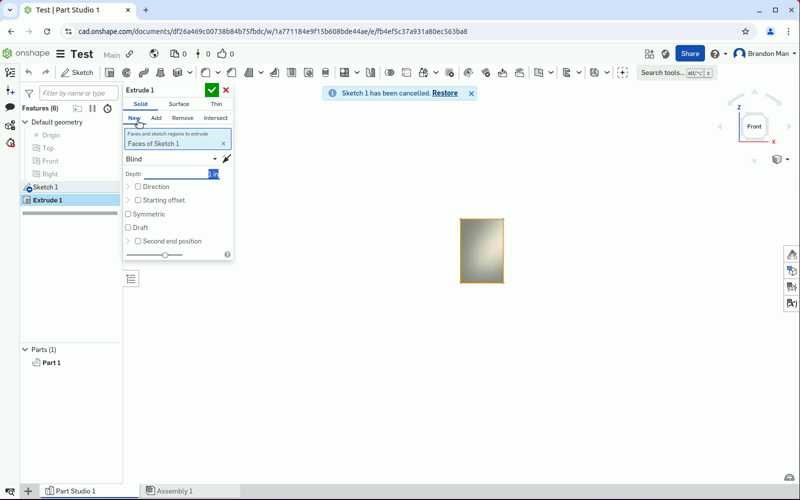
text(23.108)
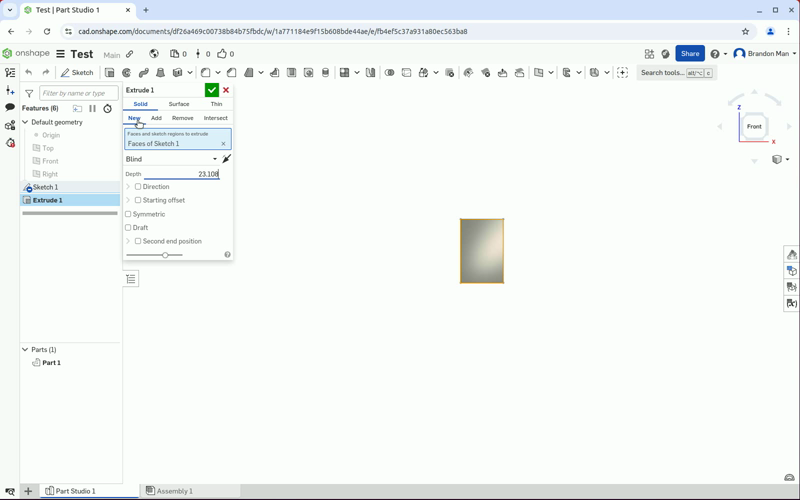
key(enter)
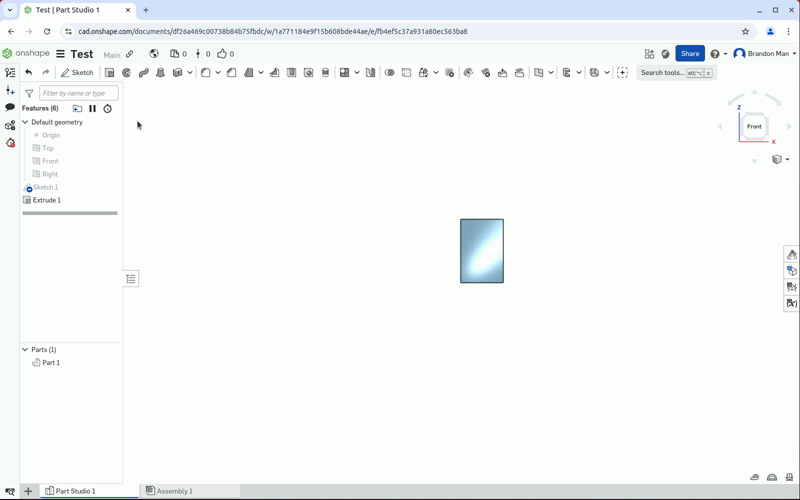
key(shift+h)
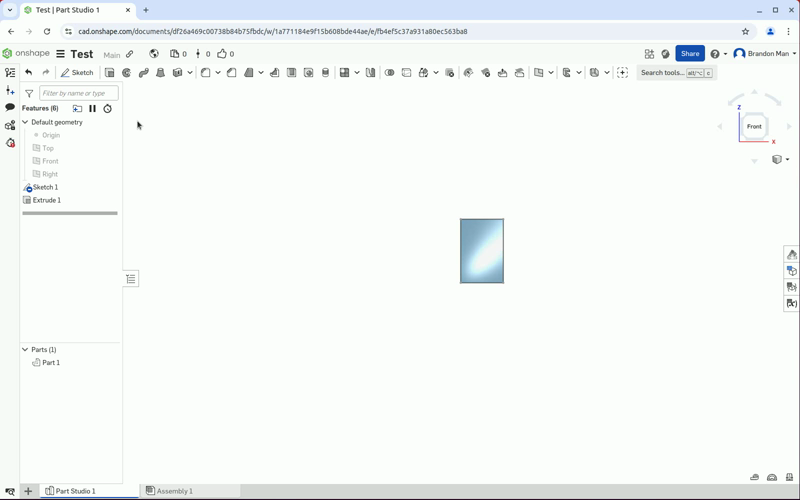
key(shift+h)
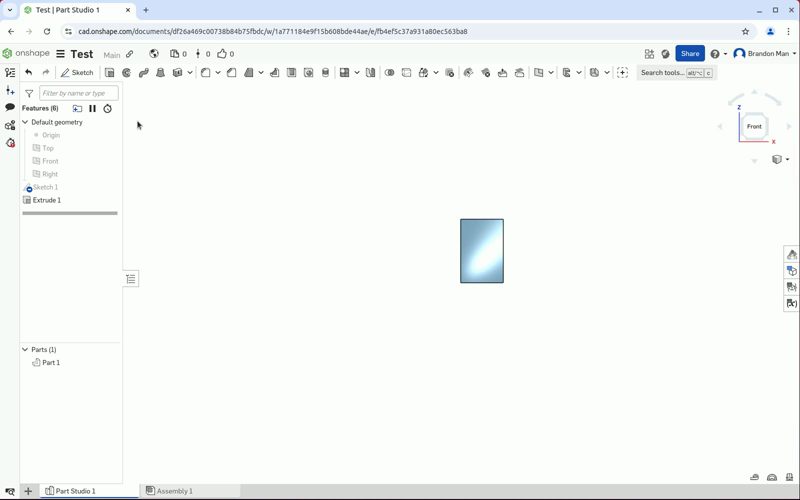
mouse_move(73, 189)
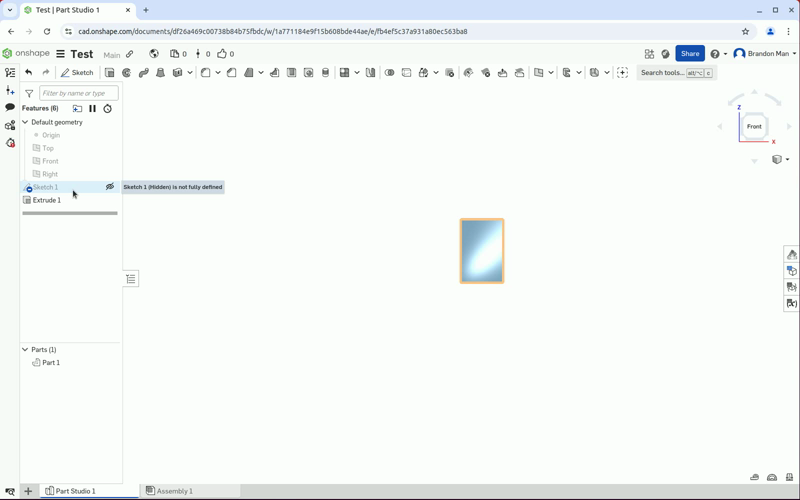
click(73, 189)
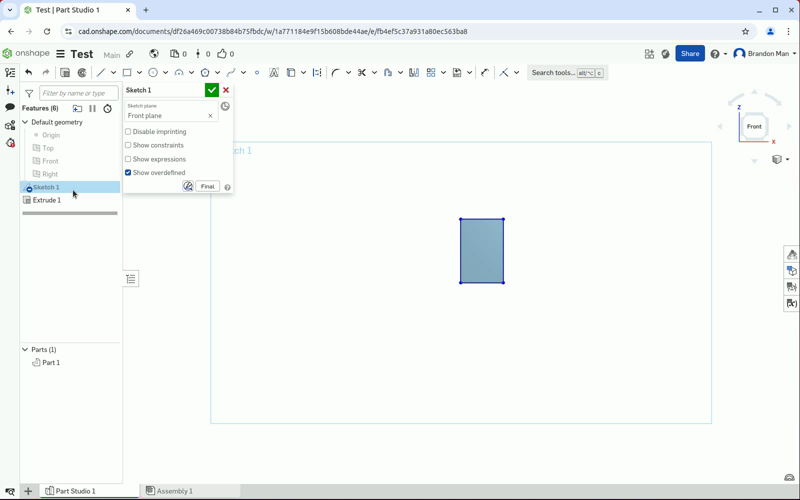
mouse_move(229, 92)
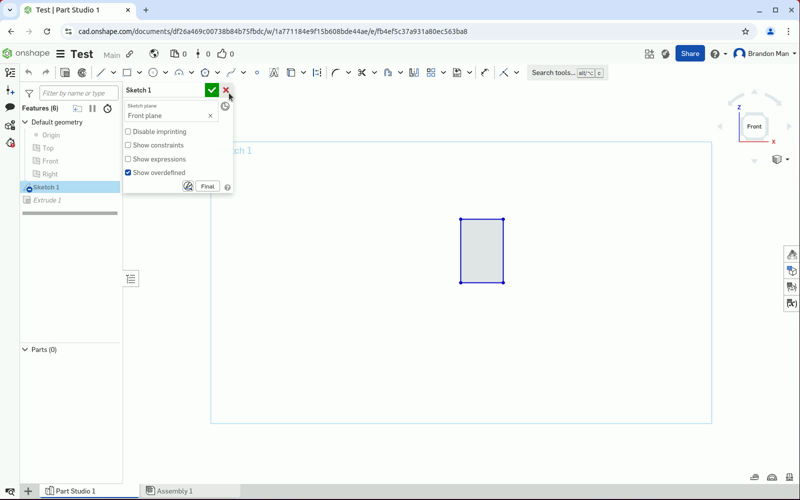
click(229, 92)
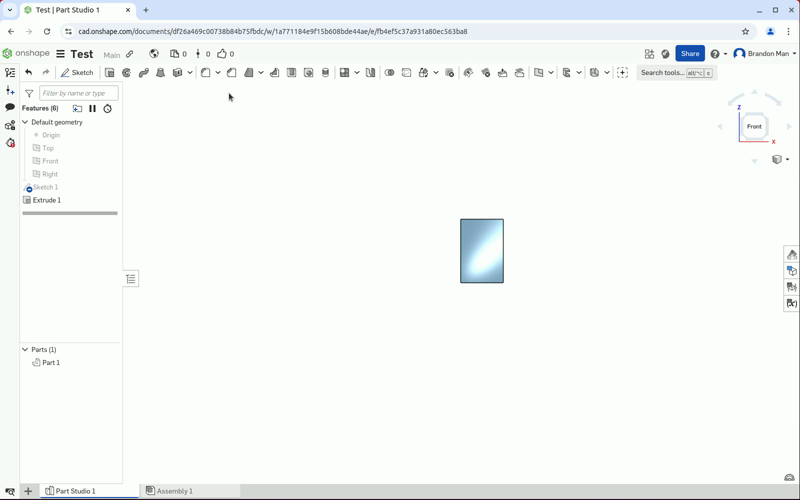
mouse_move(73, 352)
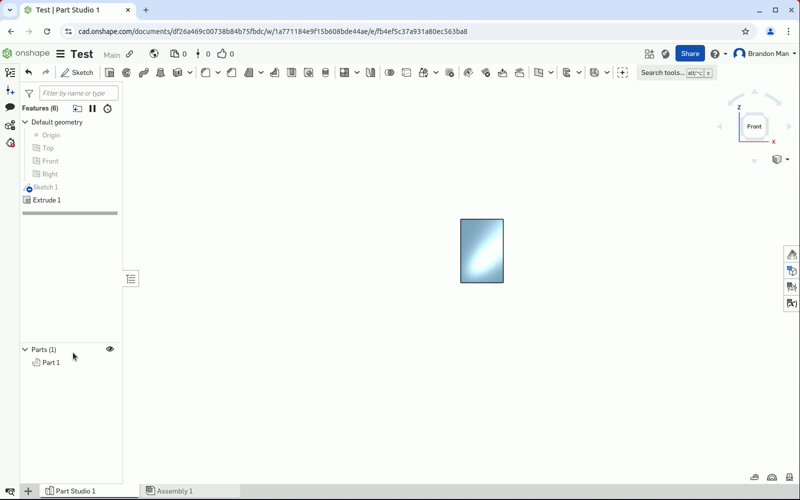
key(y)
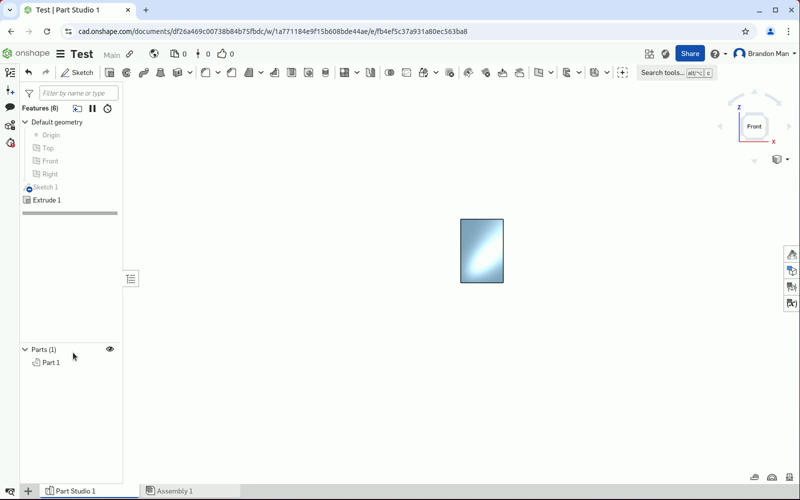
key(shift+p)
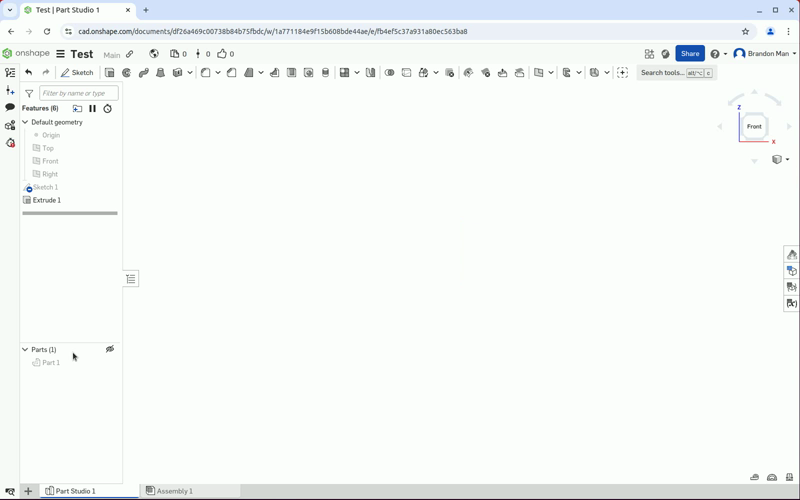
key(space)
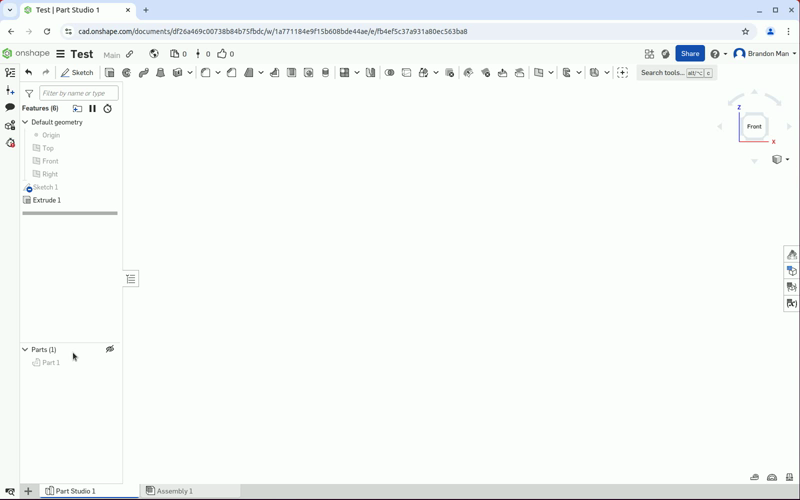
key_down(shift)
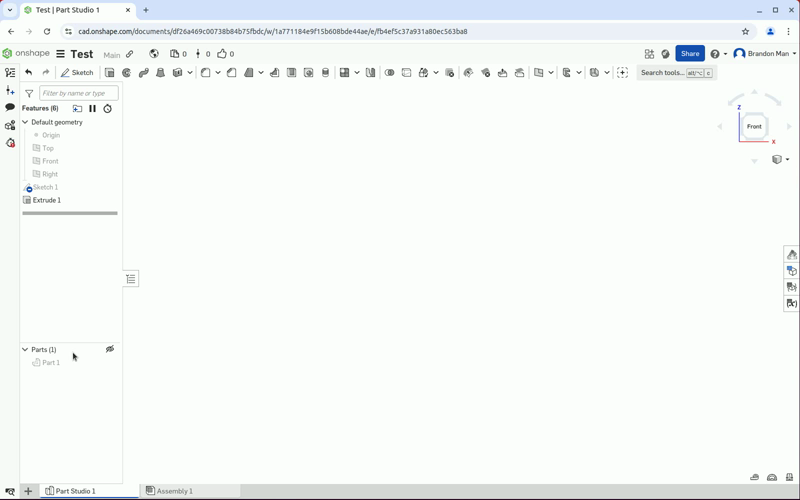
key(down)
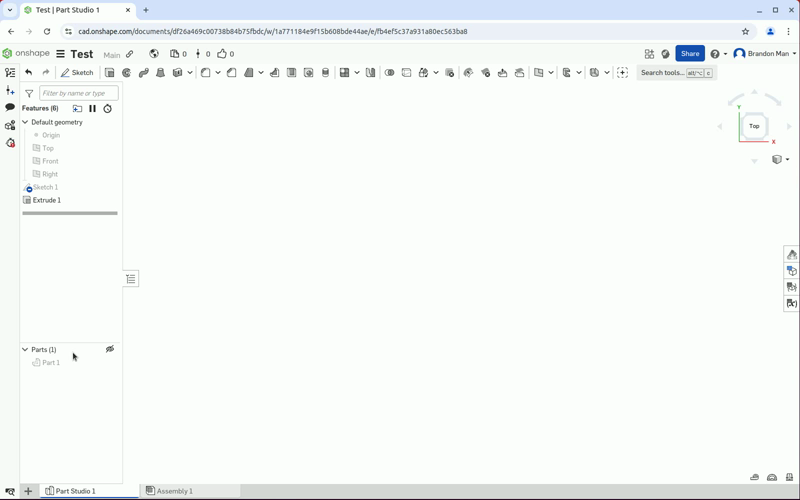
key_up(shift)
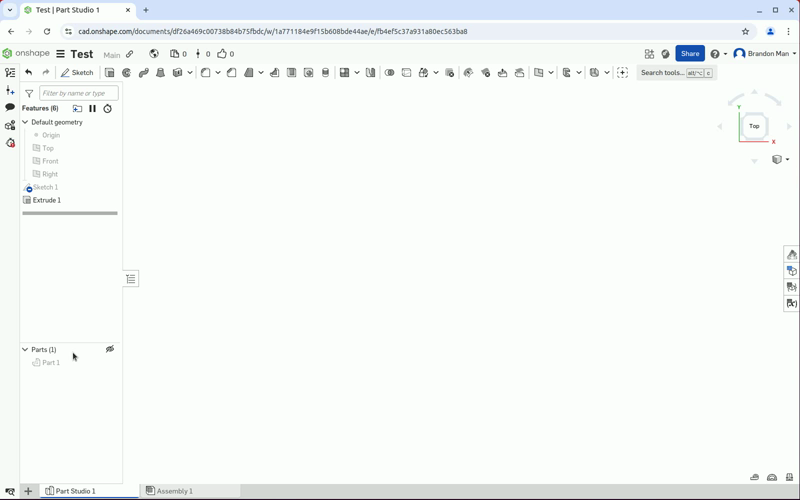
mouse_move(73, 352)
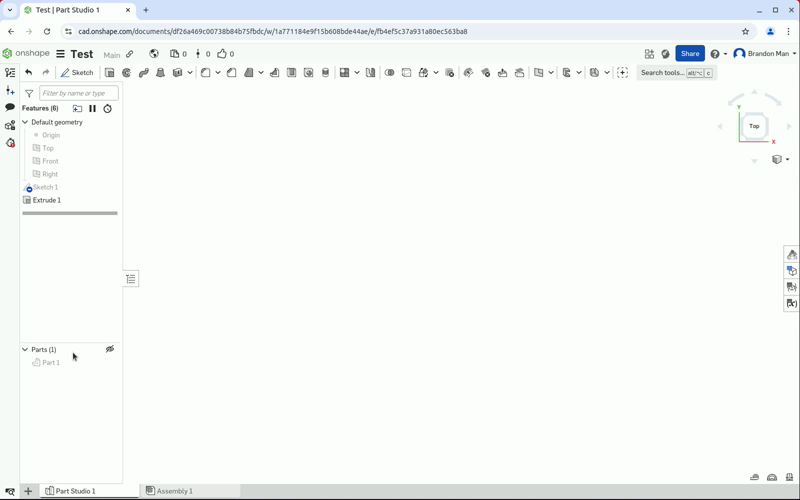
key(shift+y)
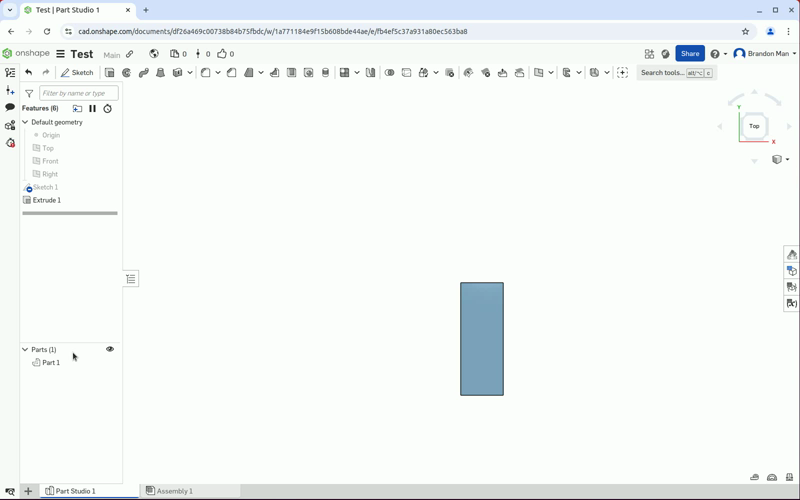
mouse_move(541, 75)
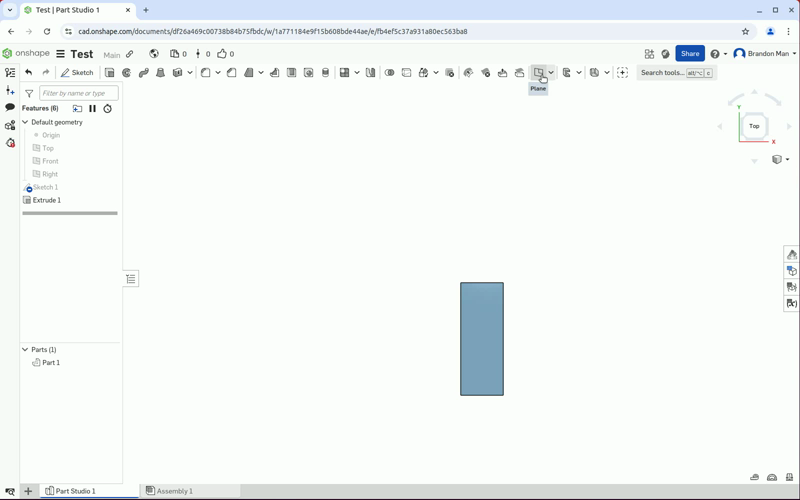
click(541, 75)
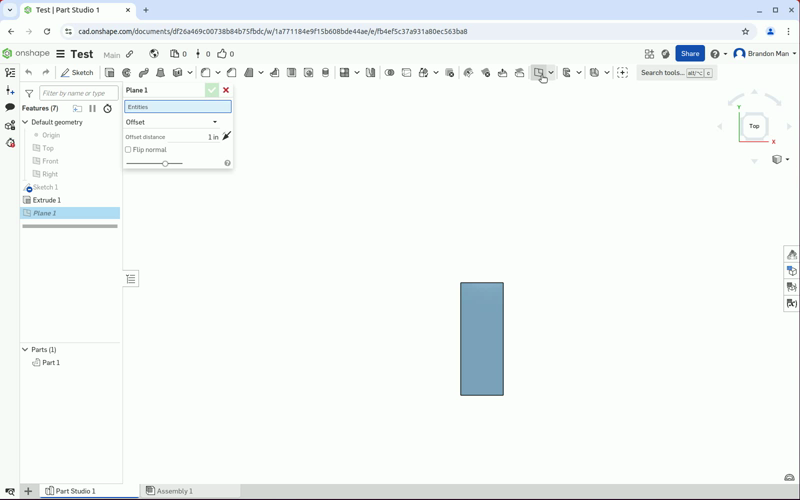
mouse_move(73, 150)
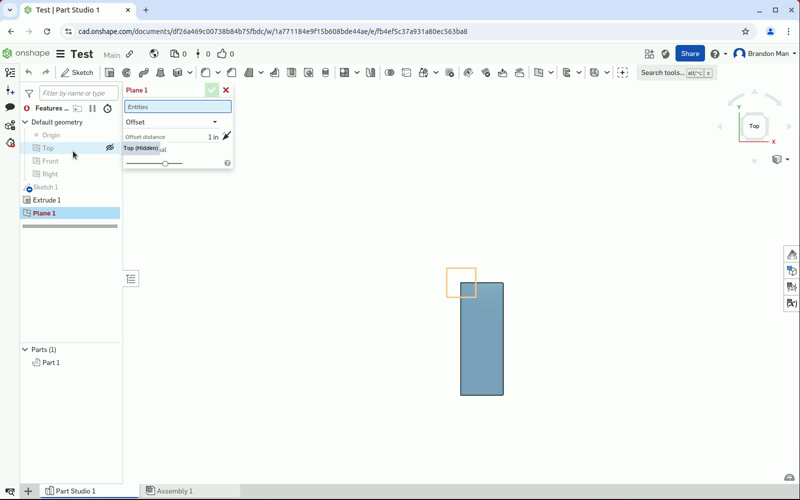
click(73, 150)
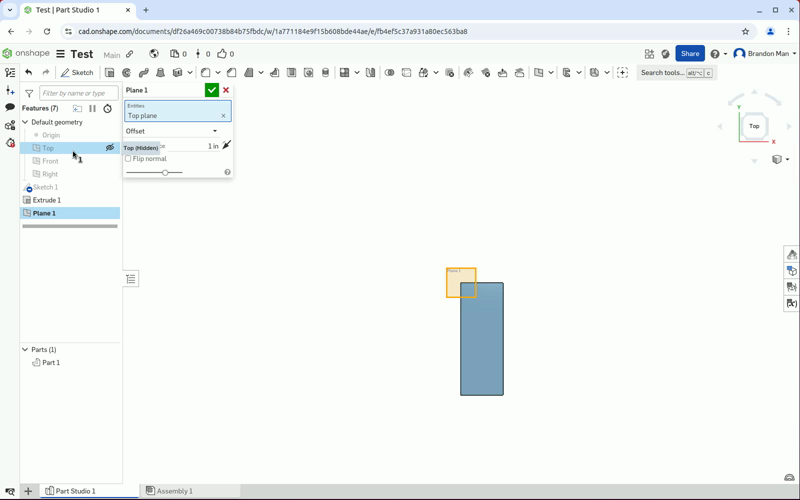
key(tab, 2)
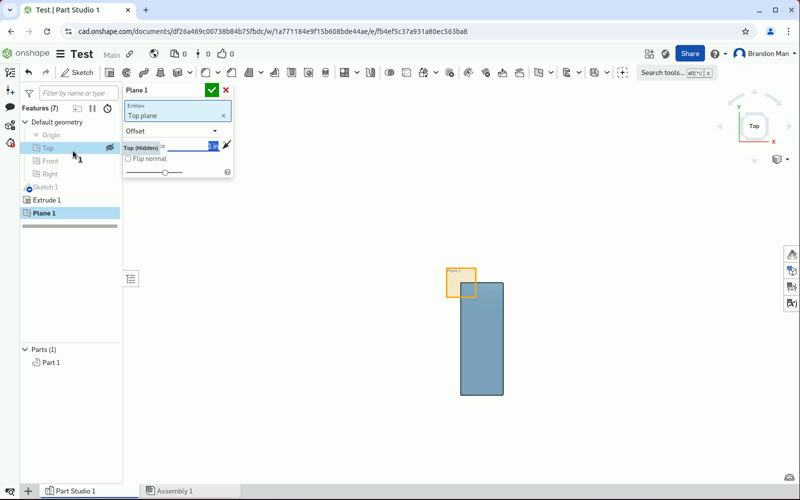
text(13.002)
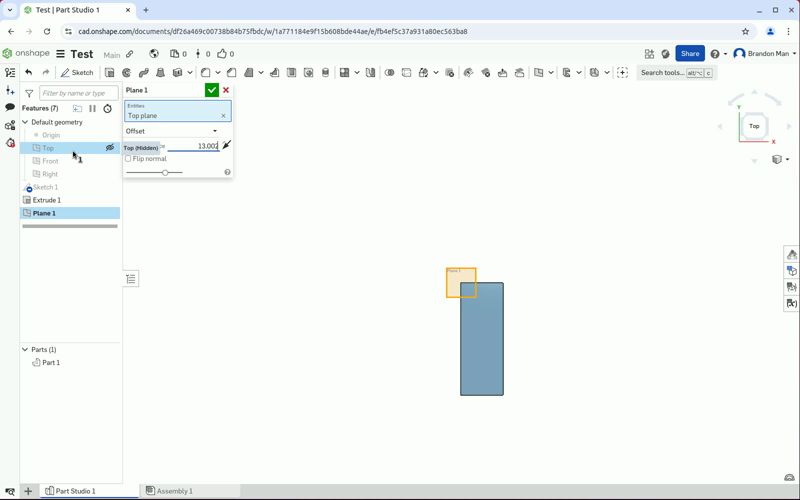
key(enter, 2)
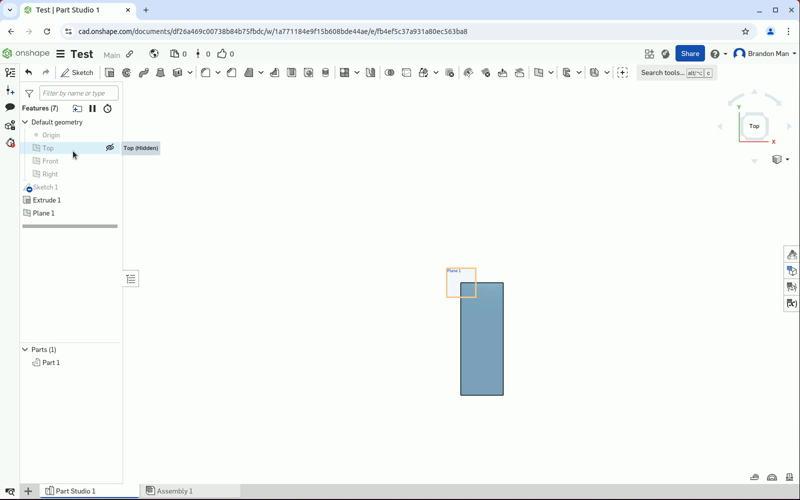
key(shift+s)
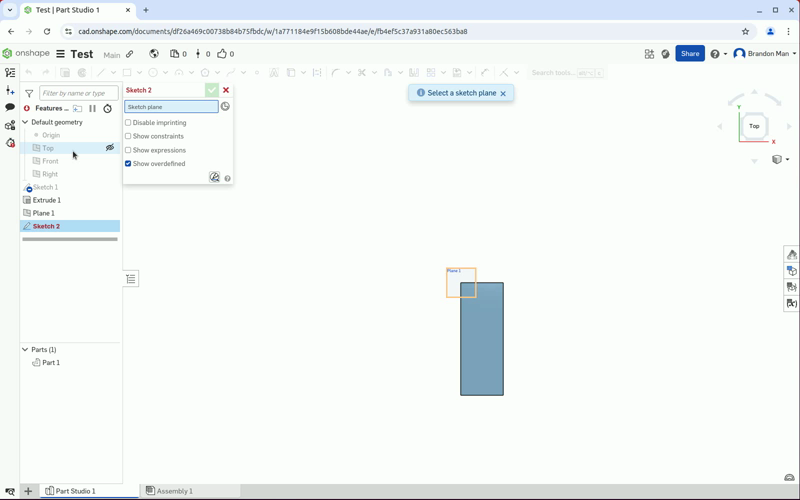
mouse_move(73, 215)
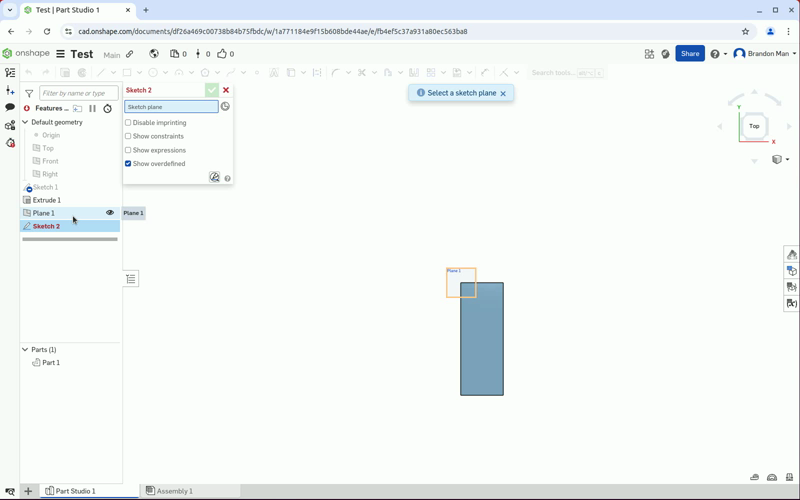
click(73, 215)
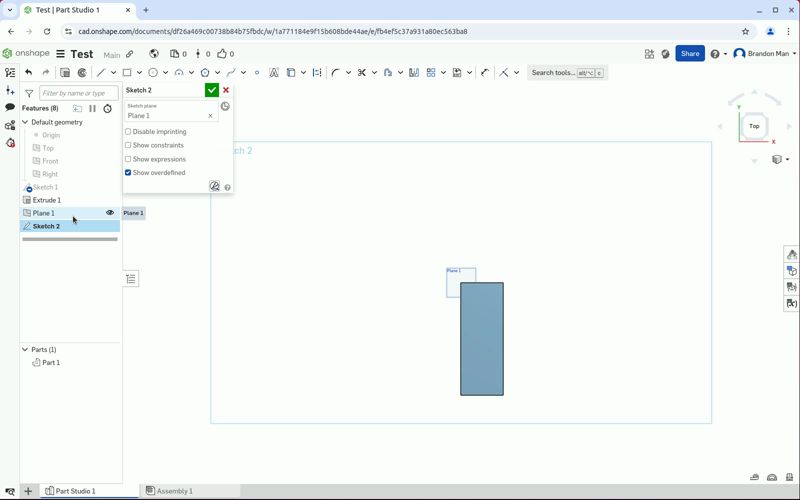
mouse_move(73, 352)
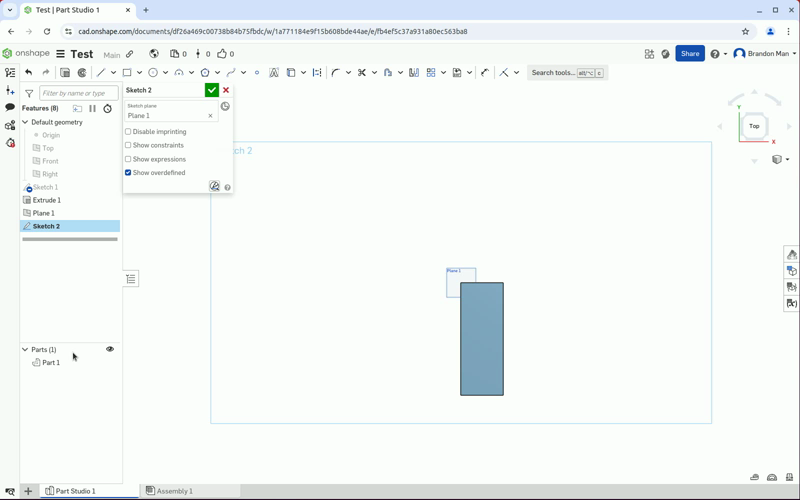
key(y)
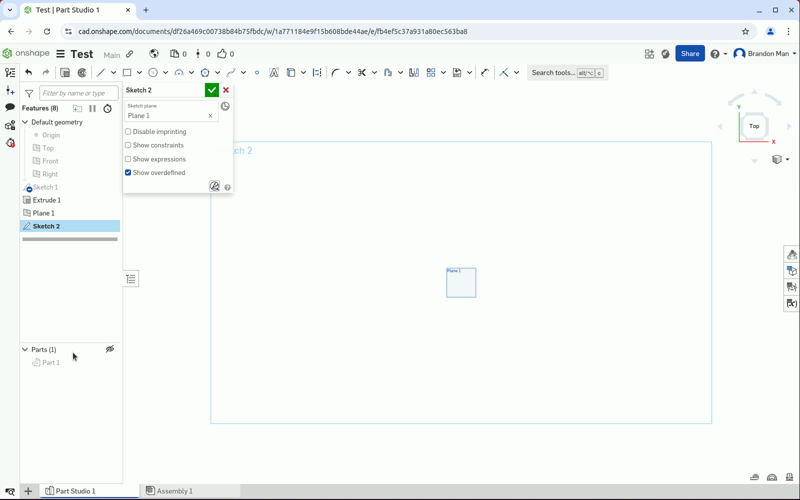
key(c)
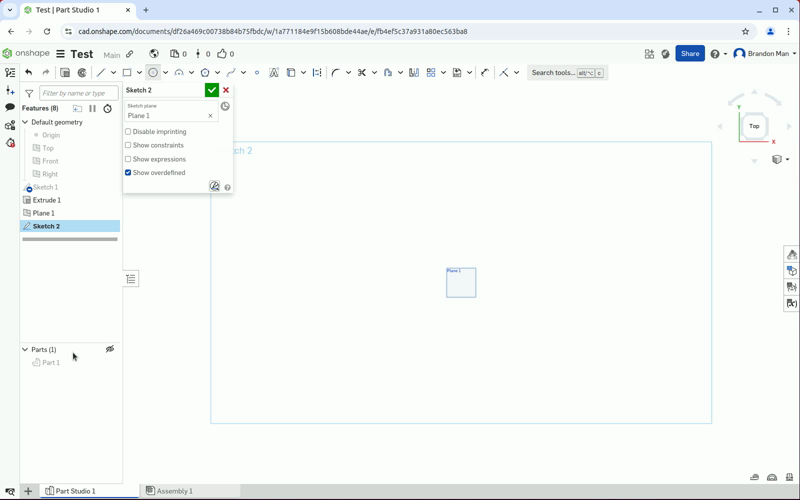
key_down(shift)
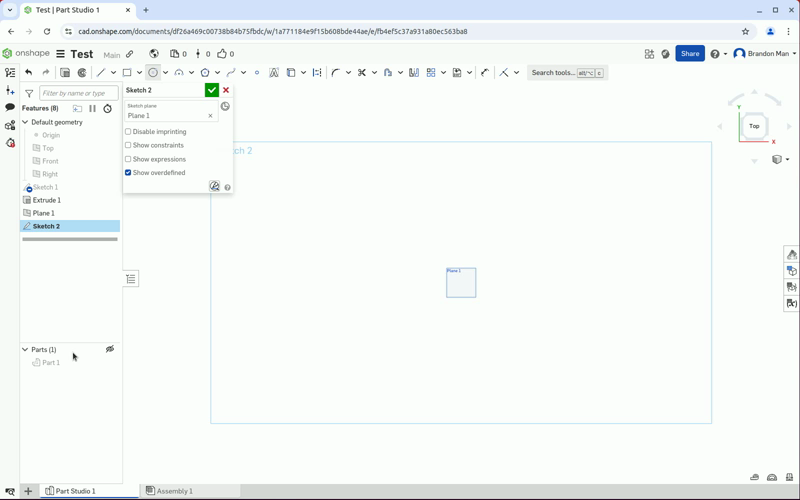
mouse_move(482, 311)
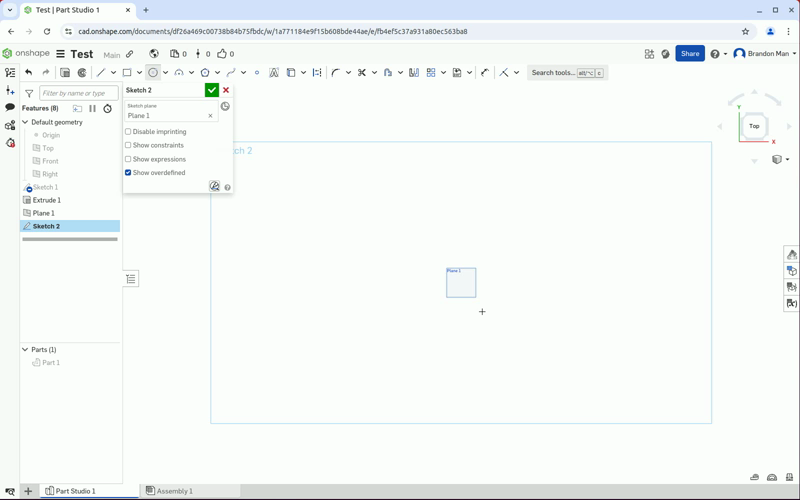
click(482, 311)
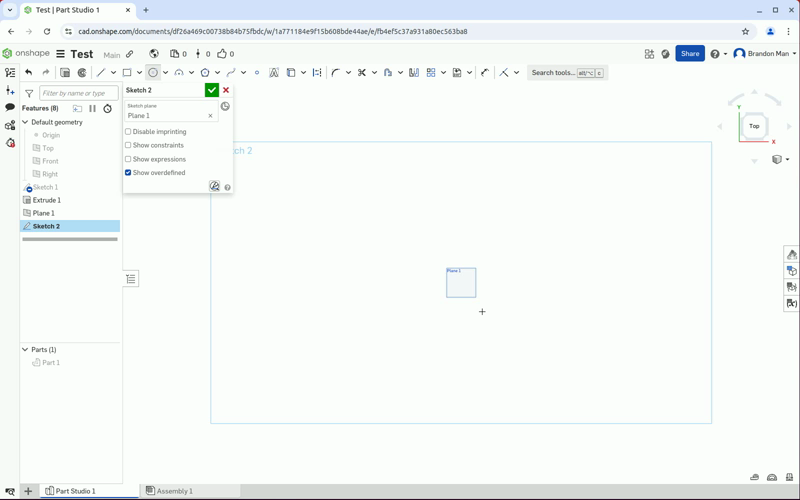
key_up(shift)
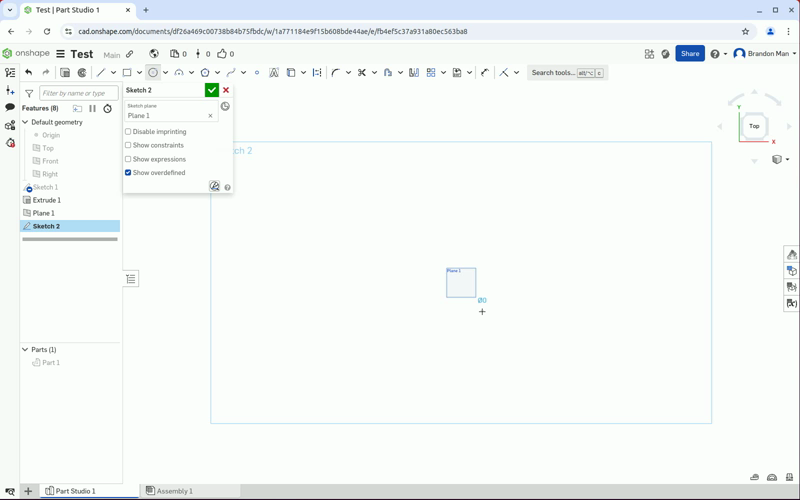
mouse_move(488, 311)
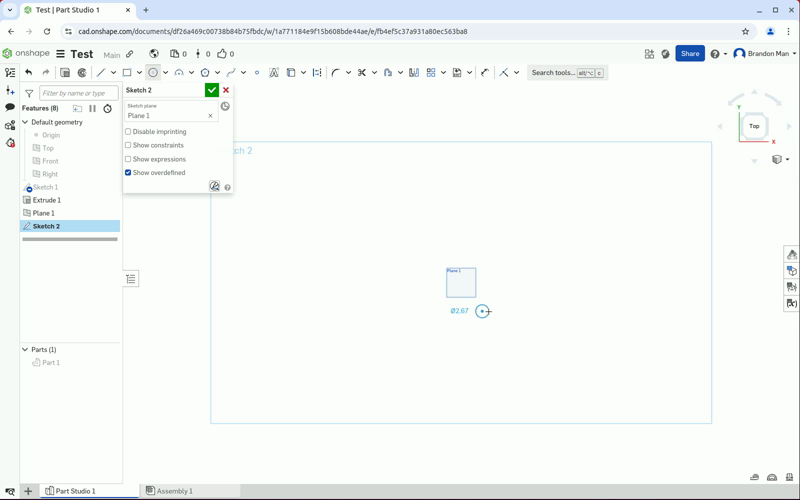
click(488, 311)
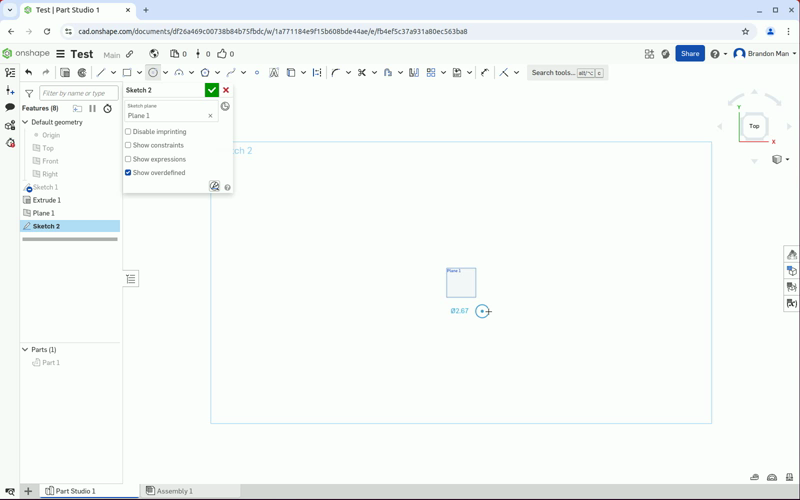
key(esc)
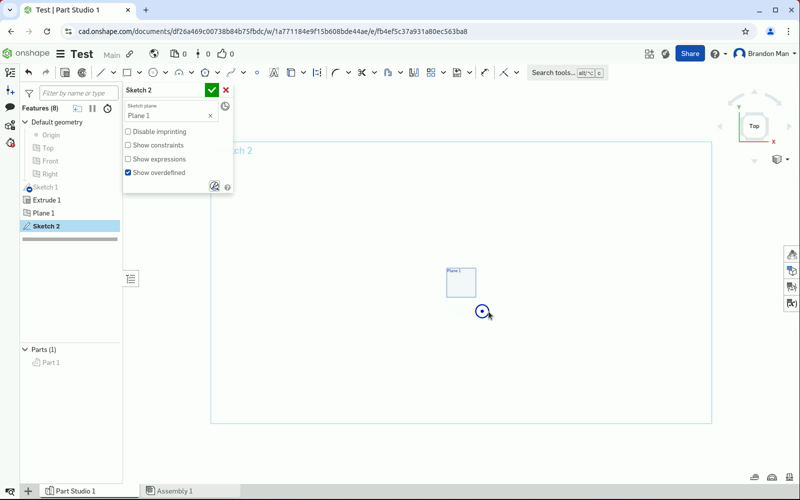
mouse_move(476, 312)
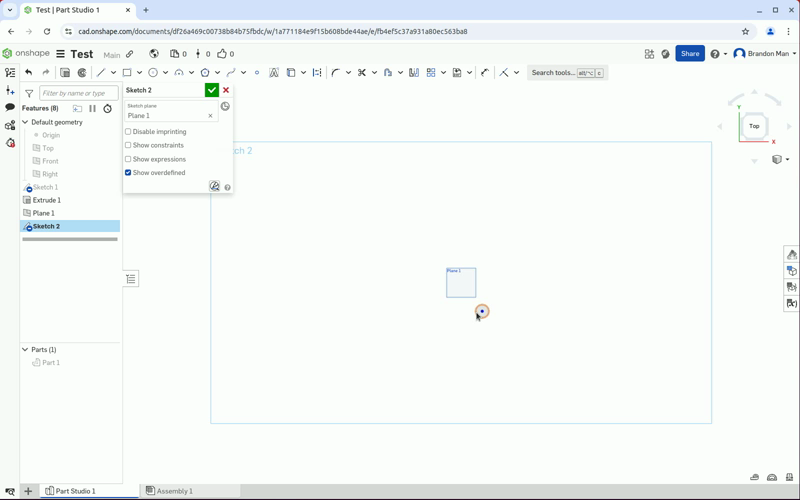
scroll(6)
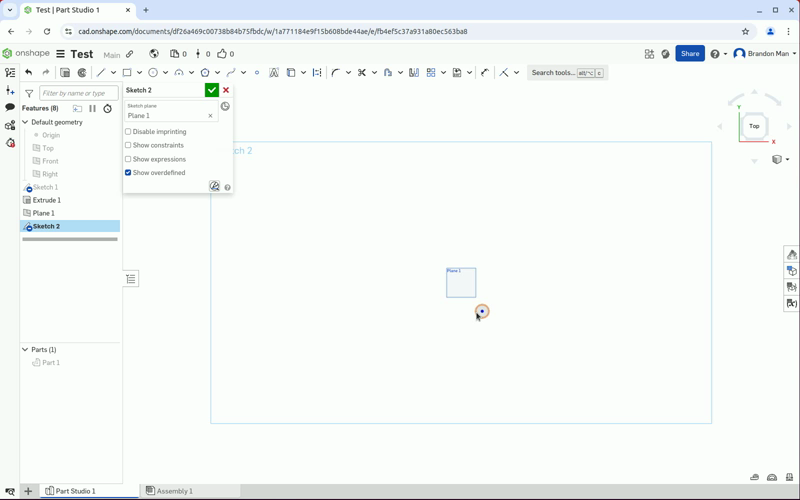
scroll(6)
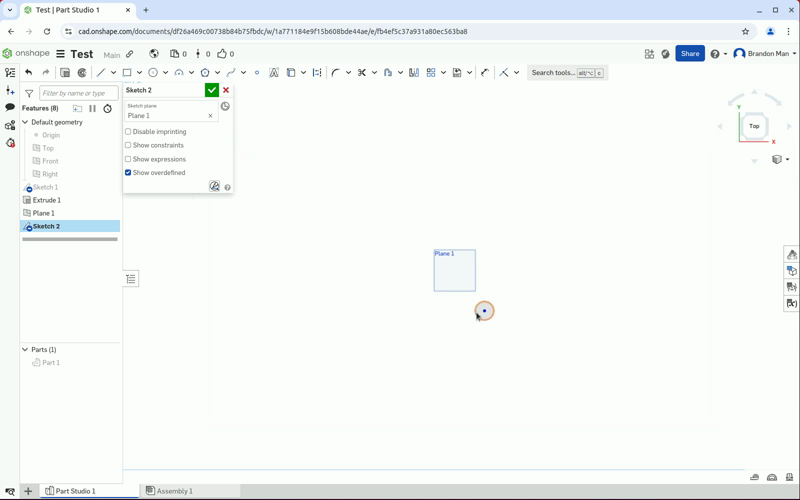
scroll(6)
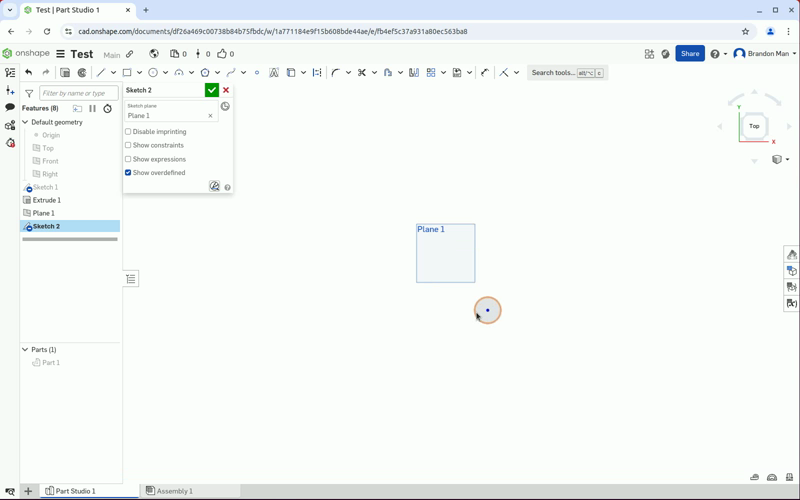
scroll(6)
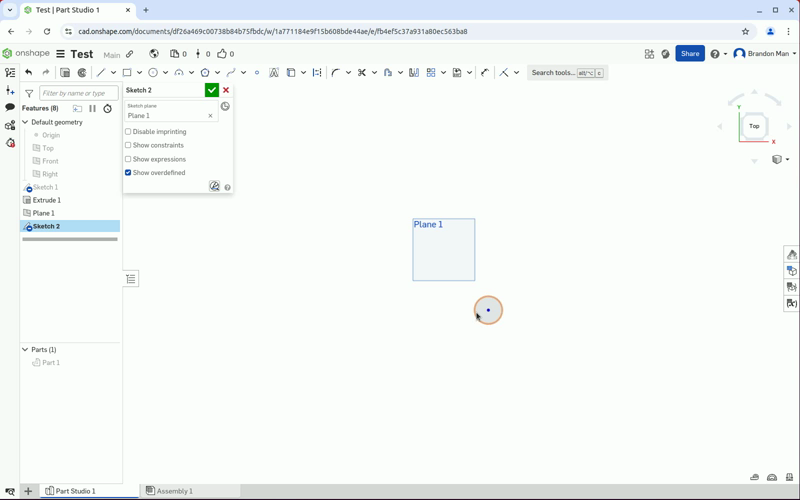
scroll(6)
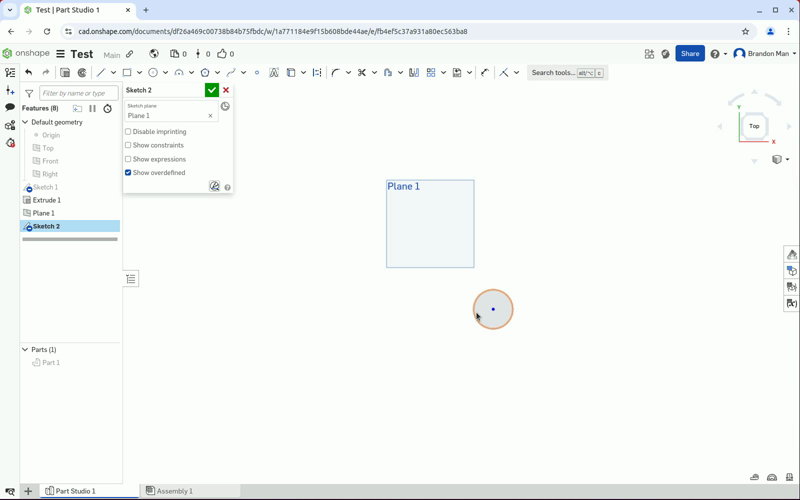
scroll(6)
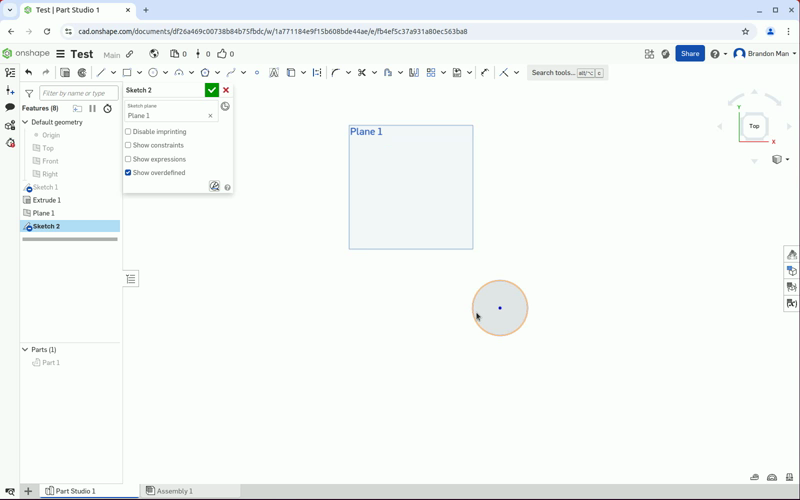
scroll(6)
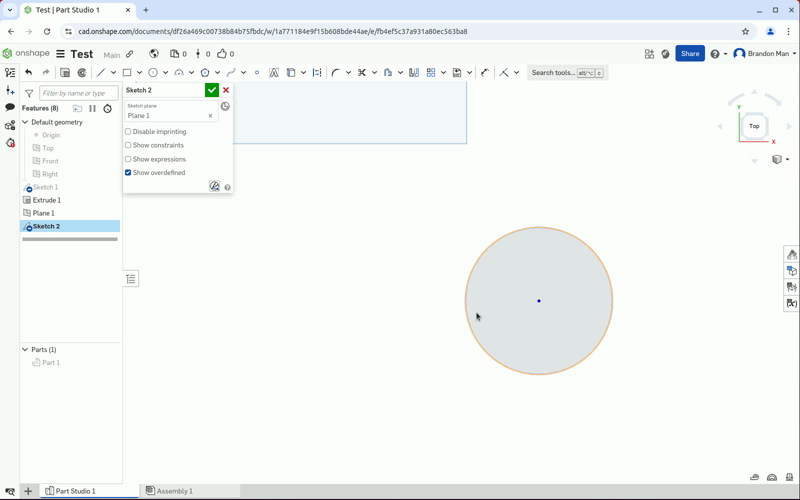
click(476, 312)
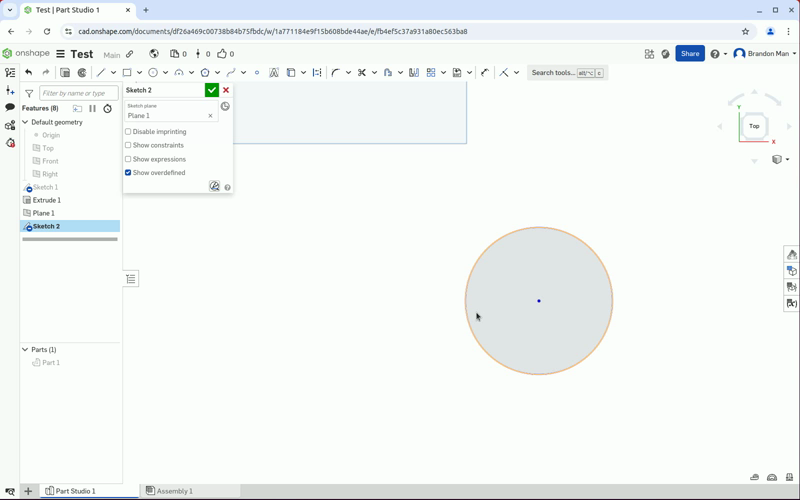
scroll(-6)
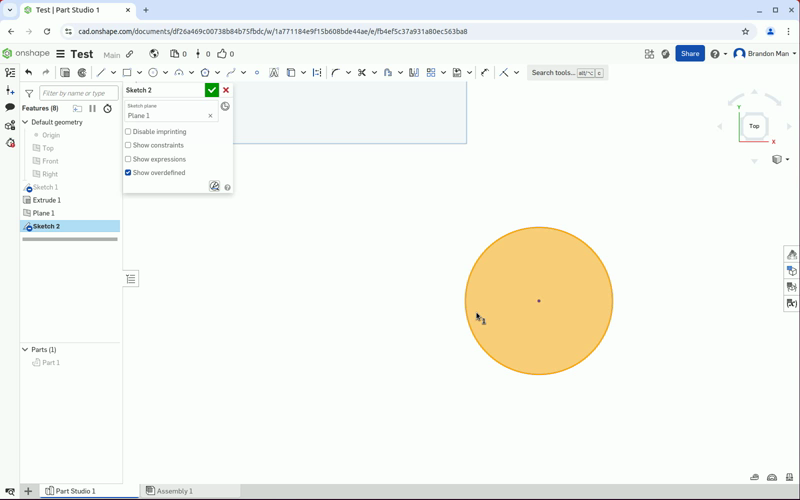
scroll(-6)
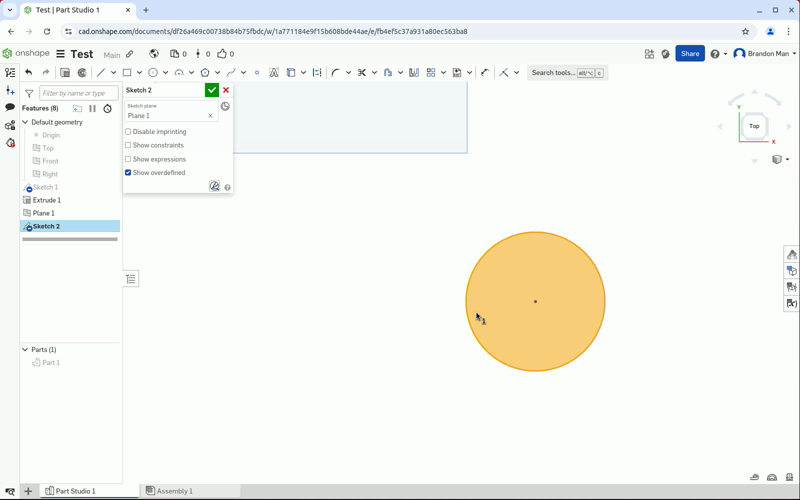
scroll(-6)
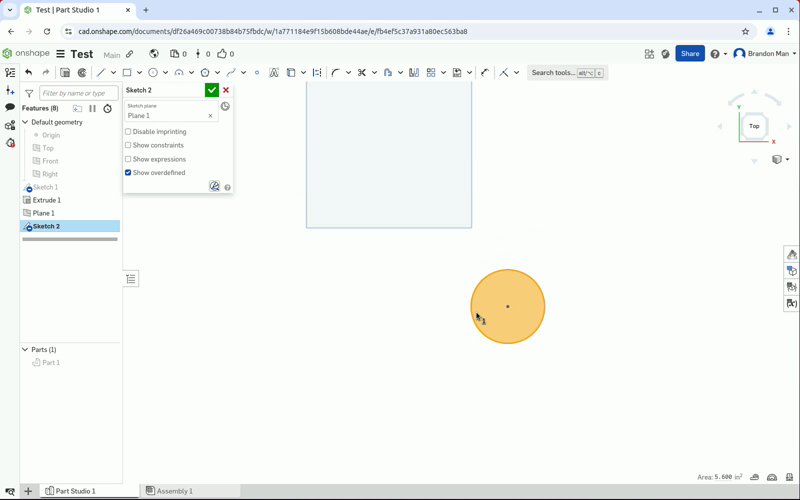
scroll(-6)
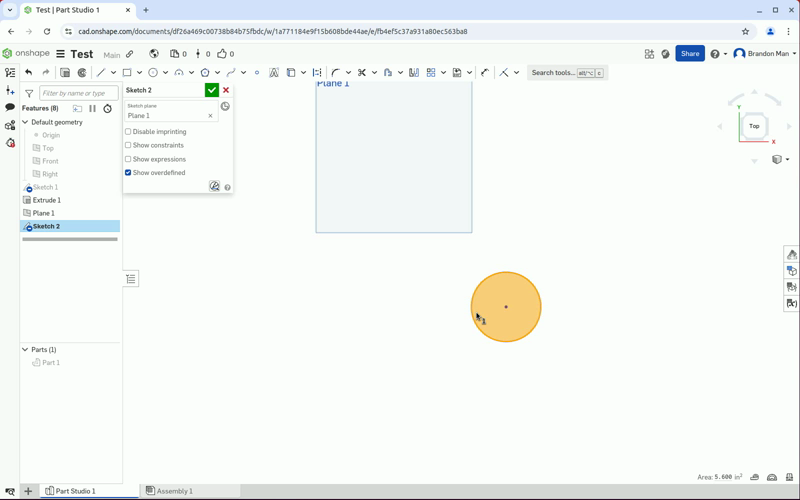
scroll(-6)
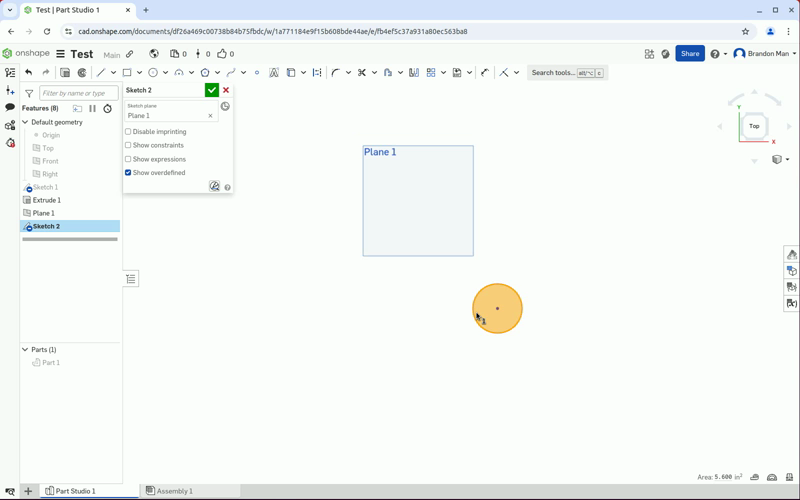
scroll(-6)
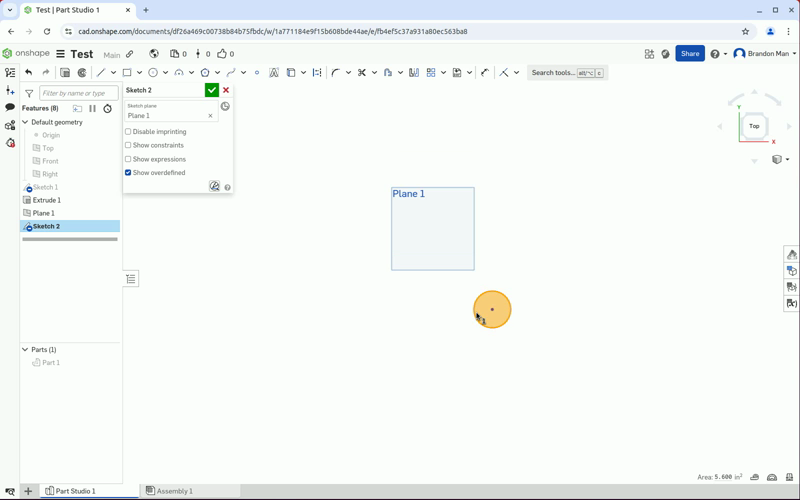
scroll(-6)
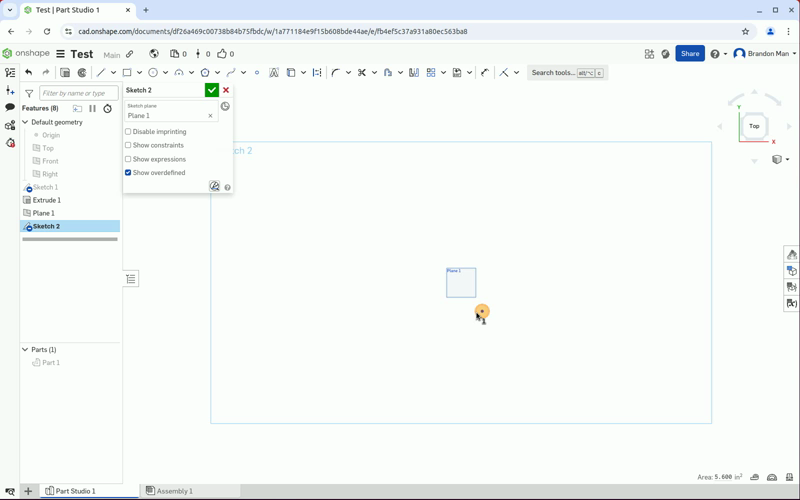
mouse_move(73, 352)
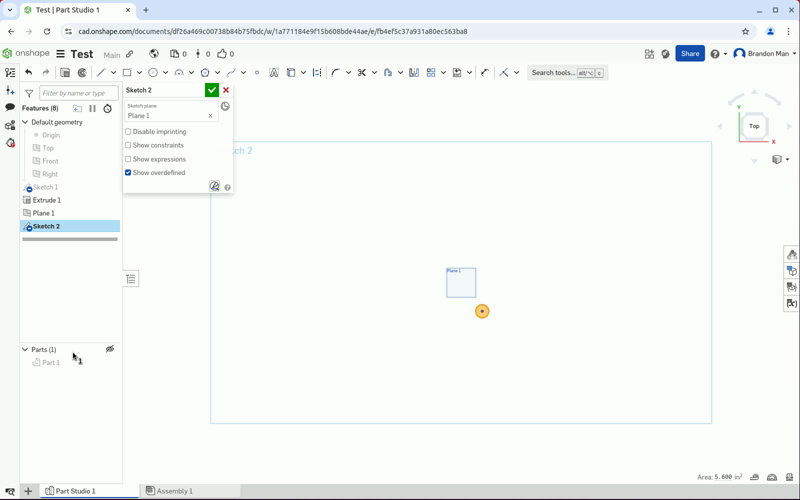
key(shift+y)
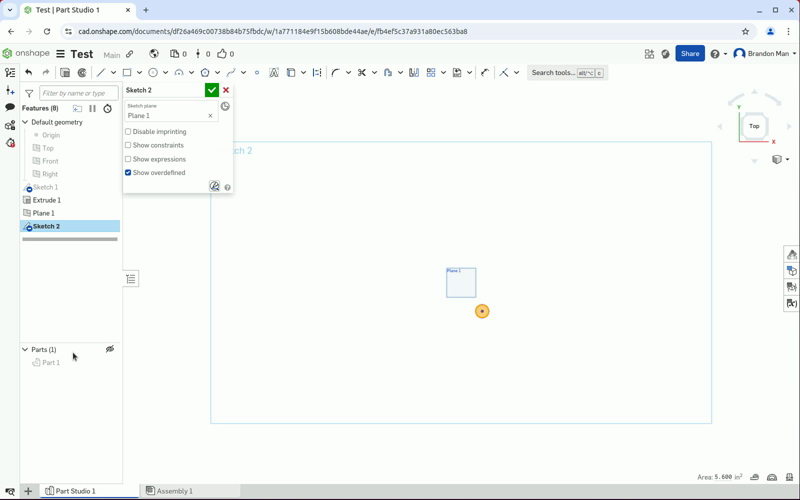
key(shift+e)
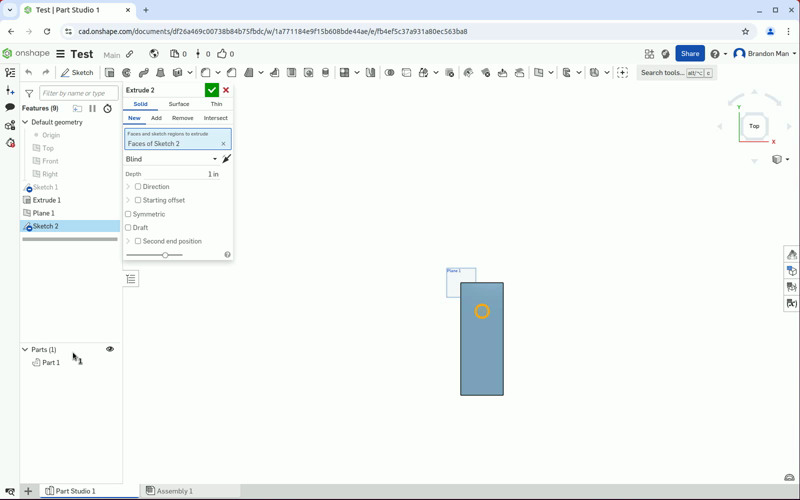
mouse_move(143, 106)
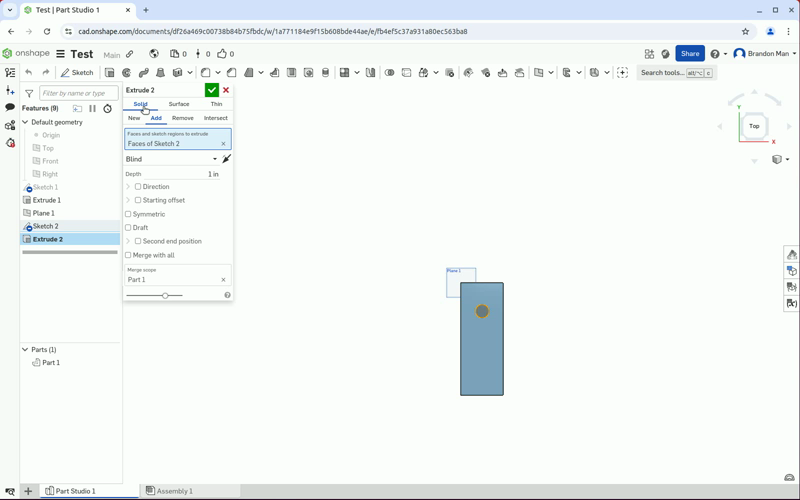
click(143, 106)
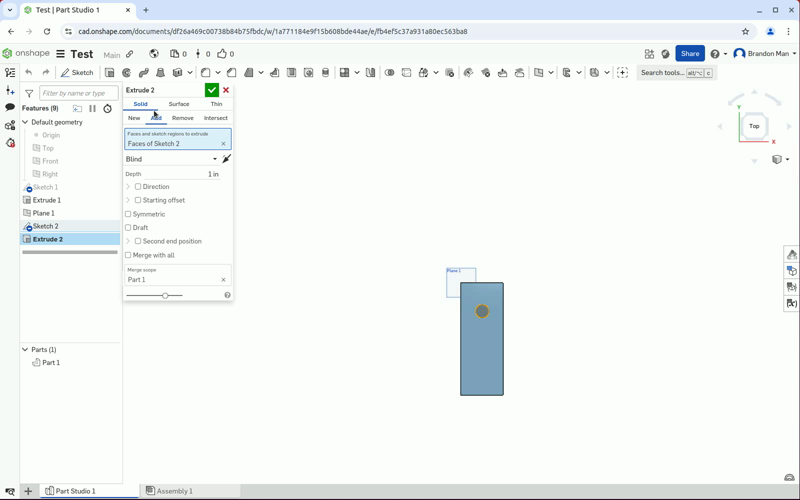
mouse_move(186, 120)
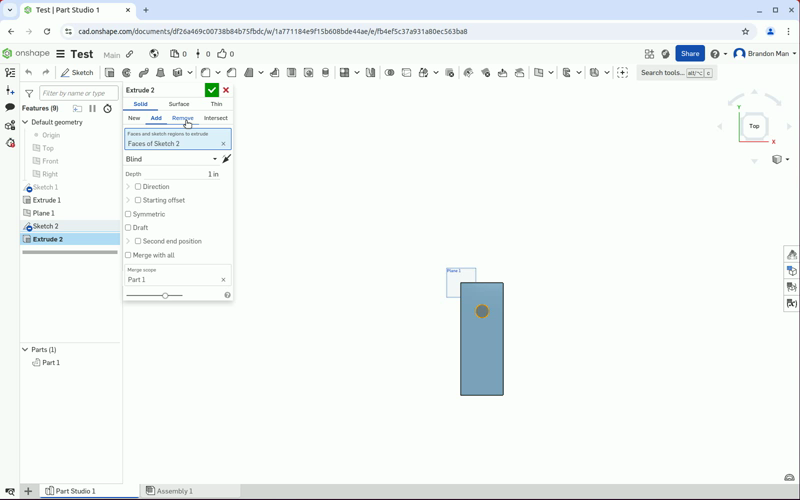
click(186, 120)
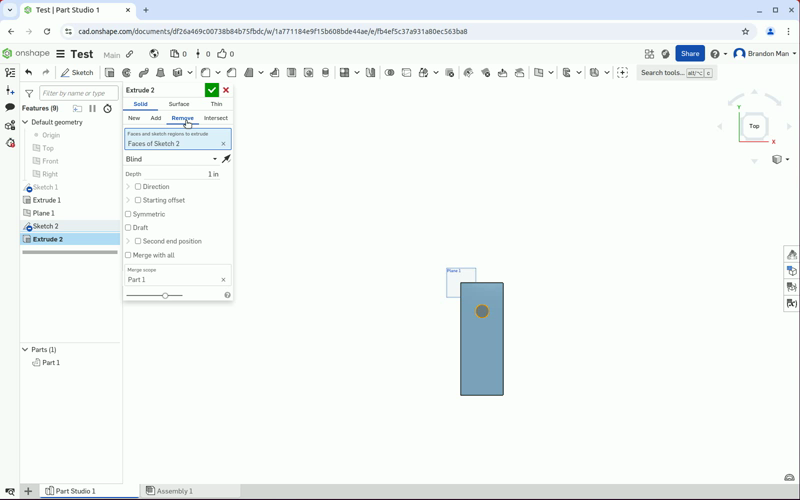
key(tab, 4)
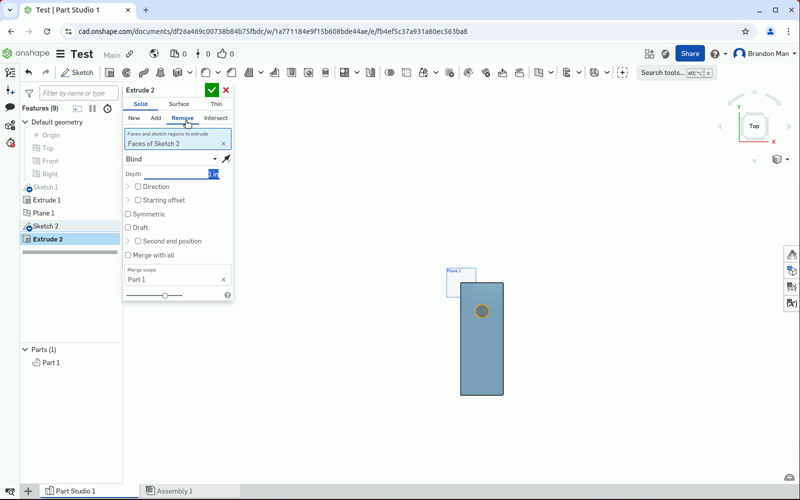
text(4.333)
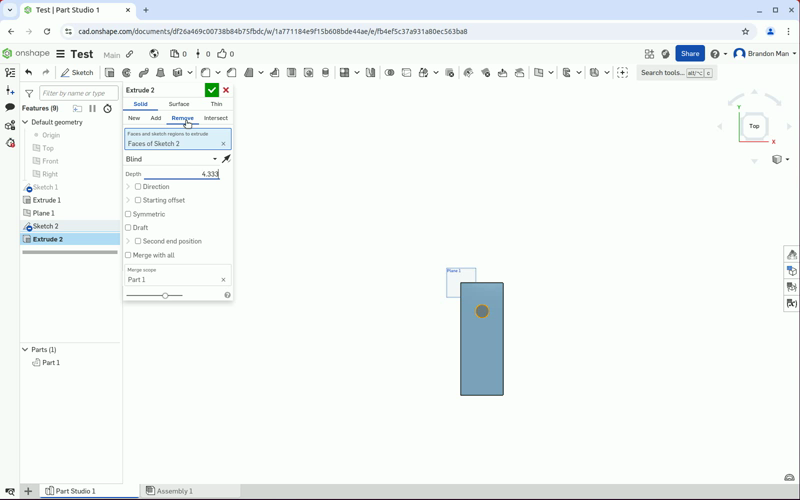
key(tab, 6)
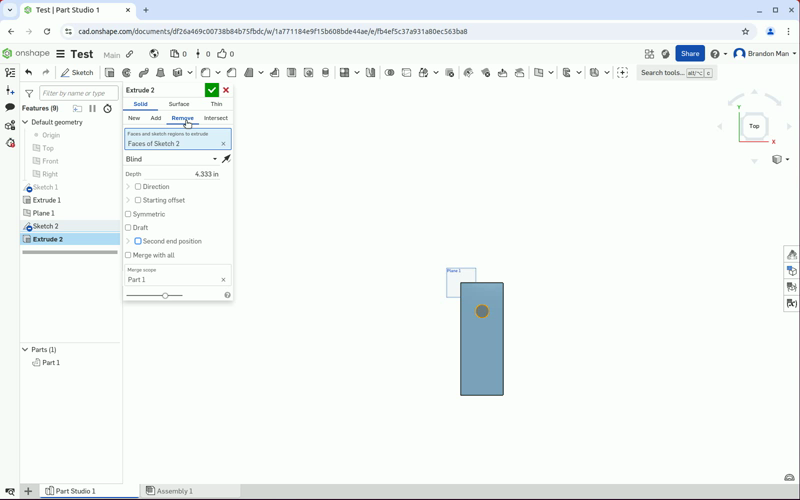
key(space)
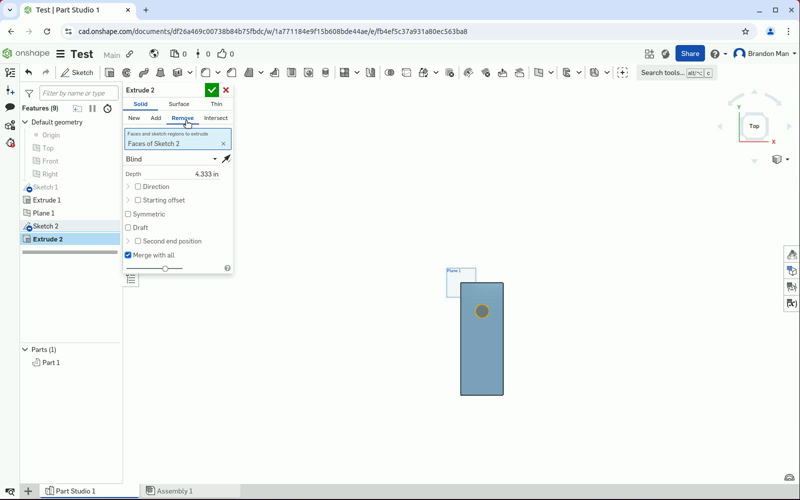
key(enter)
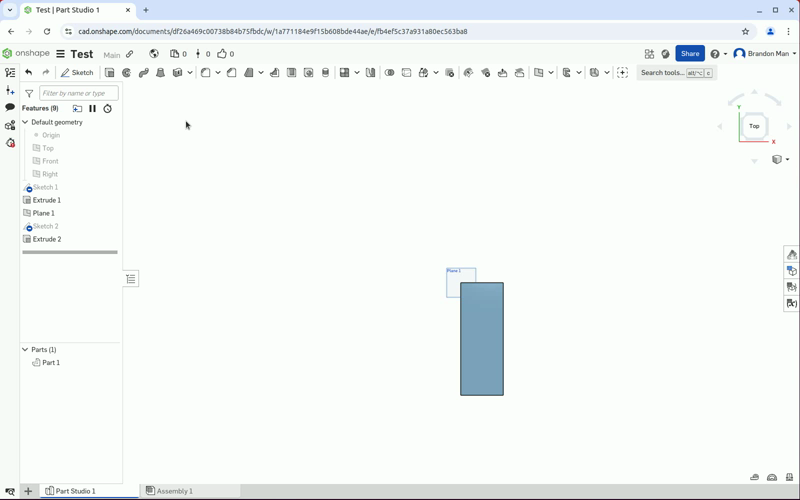
key(shift+h)
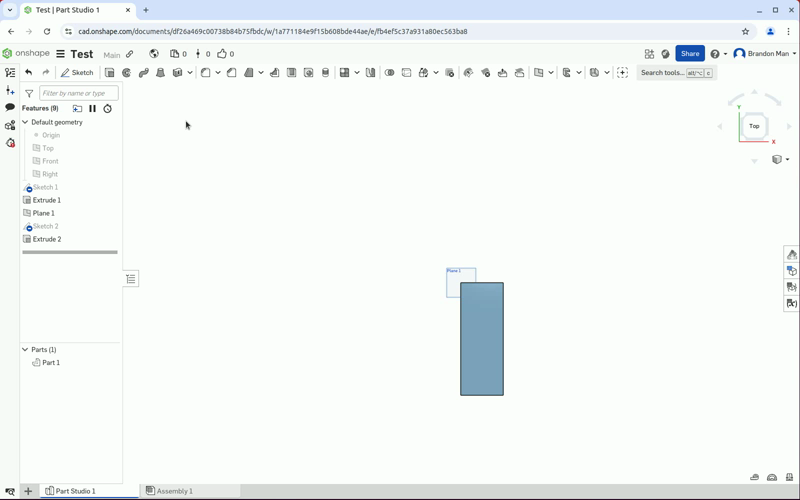
key(shift+h)
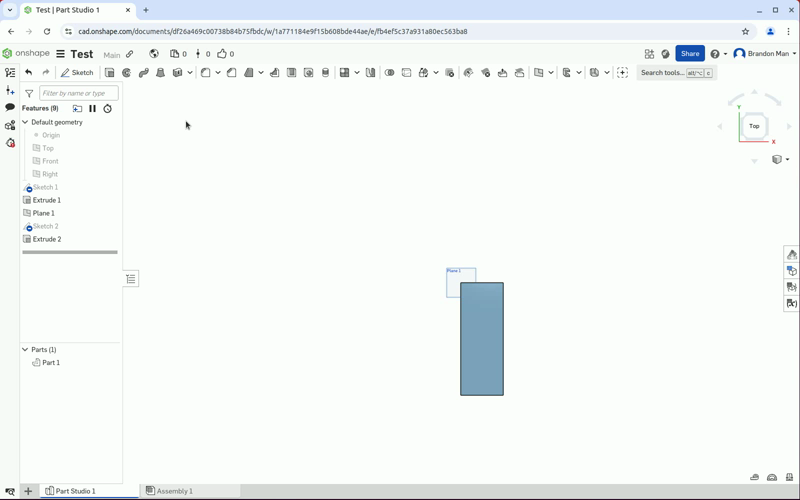
mouse_move(73, 189)
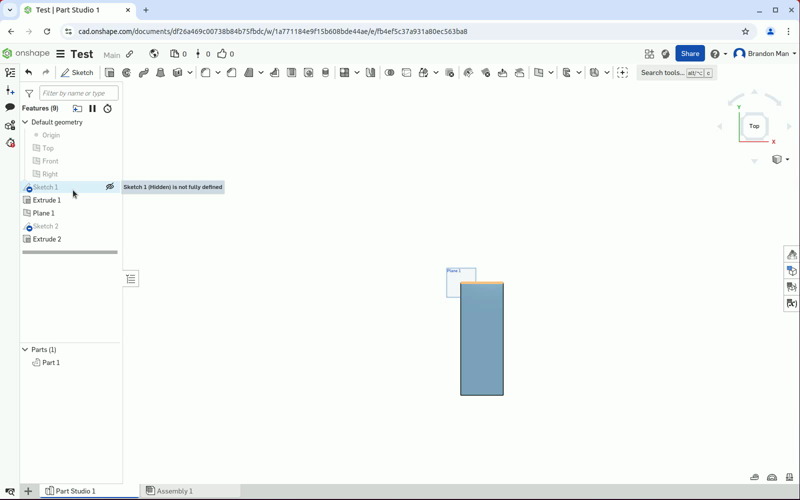
click(73, 189)
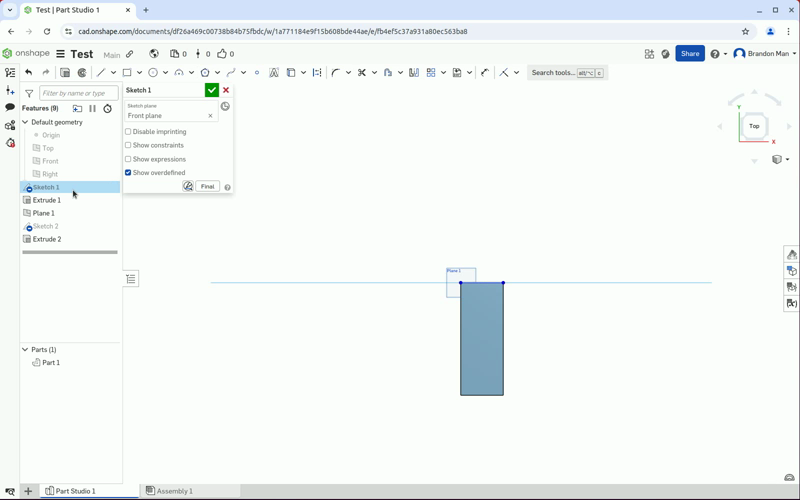
mouse_move(229, 92)
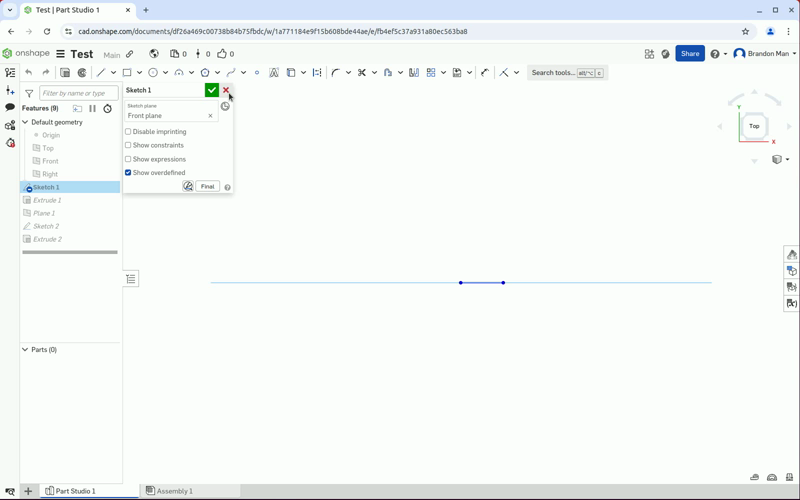
click(229, 92)
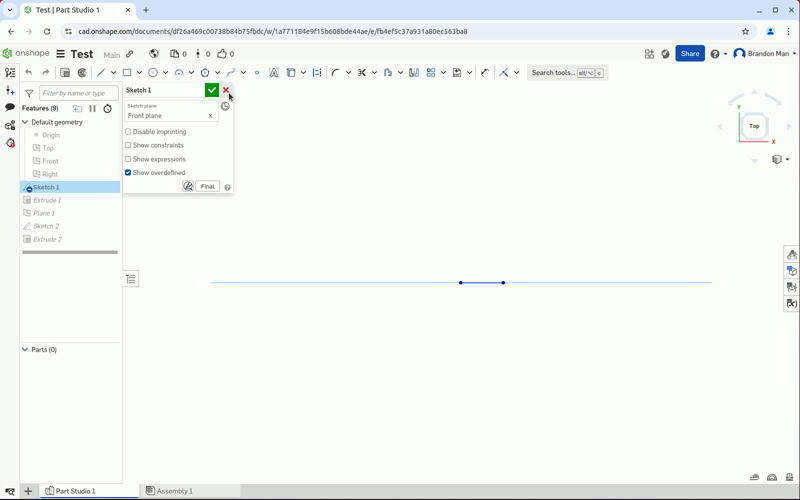
key(shift+s)
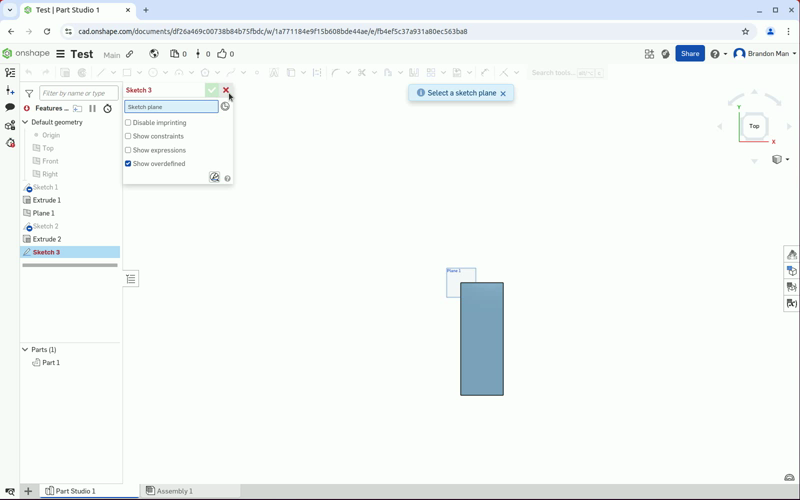
mouse_move(73, 215)
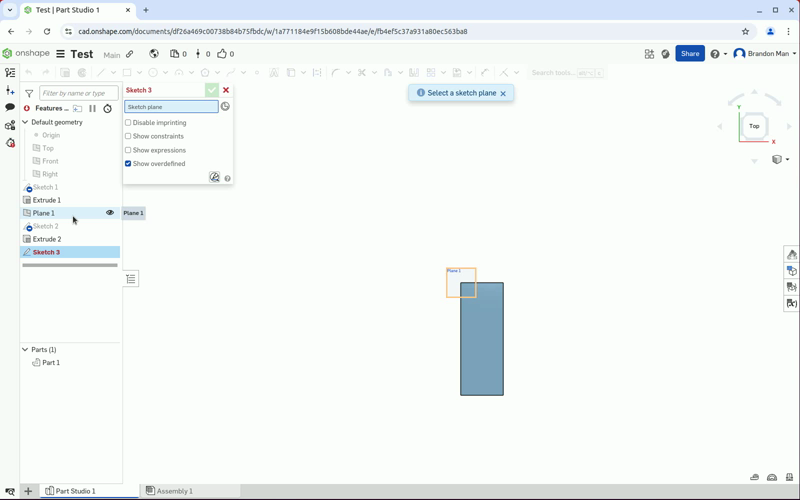
click(73, 215)
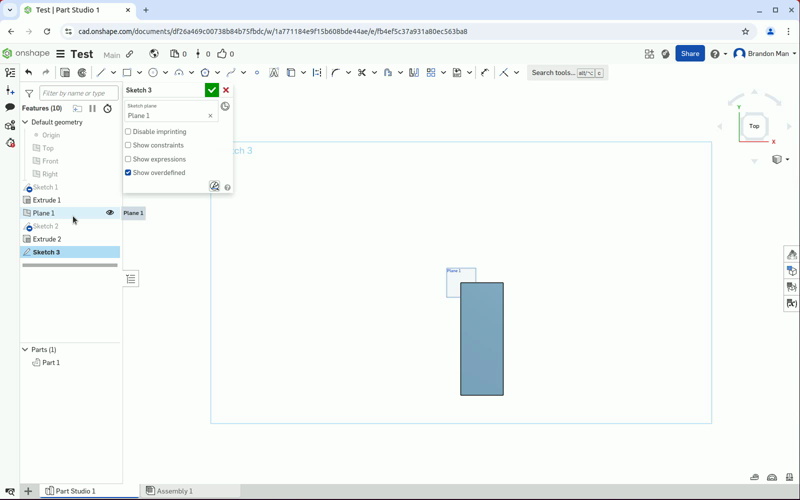
mouse_move(73, 352)
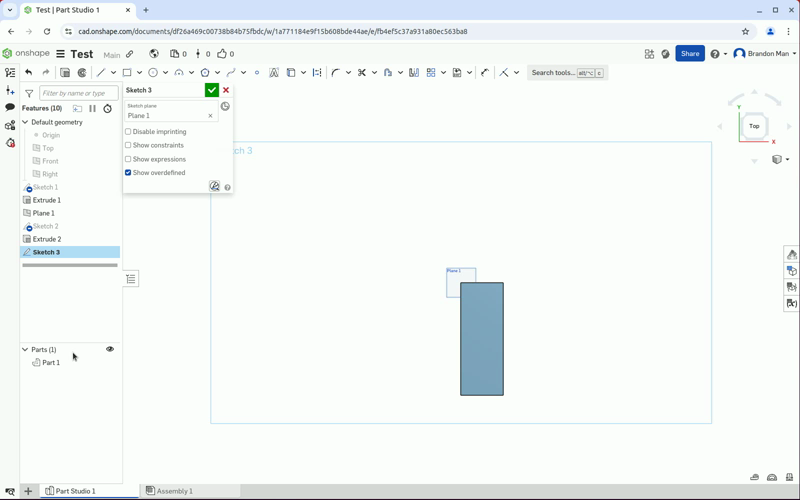
key(y)
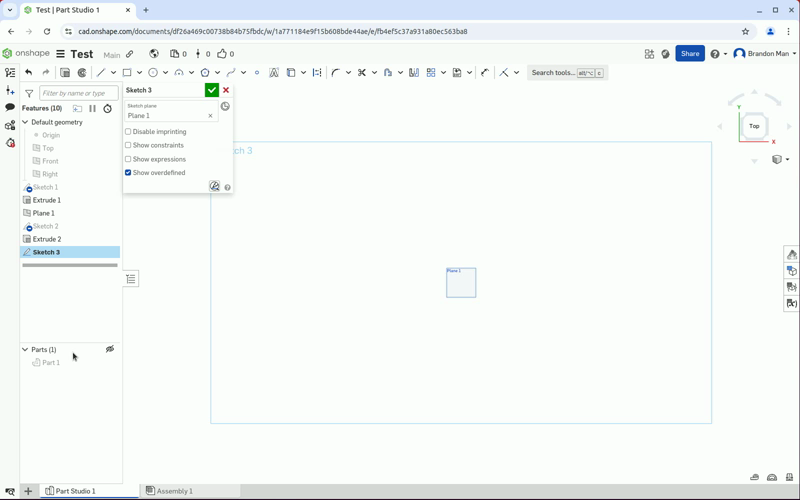
key(c)
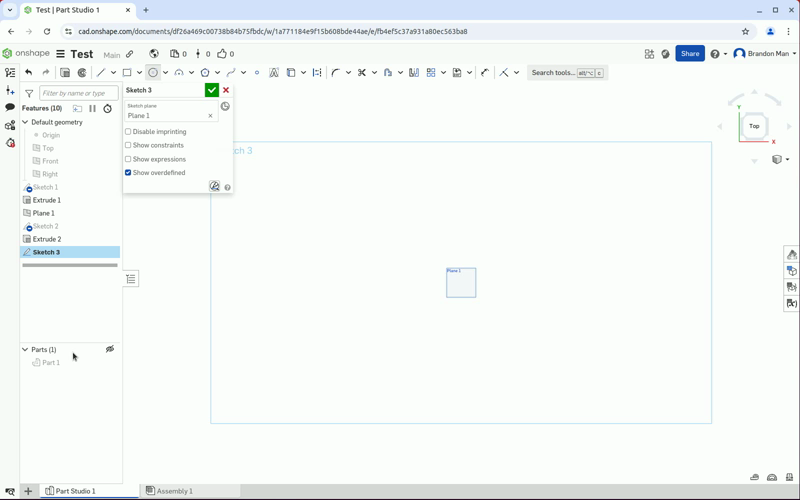
key_down(shift)
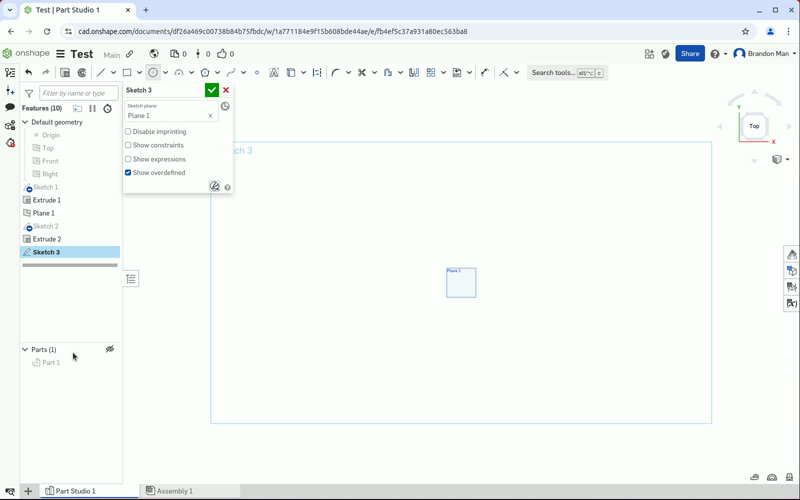
mouse_move(482, 367)
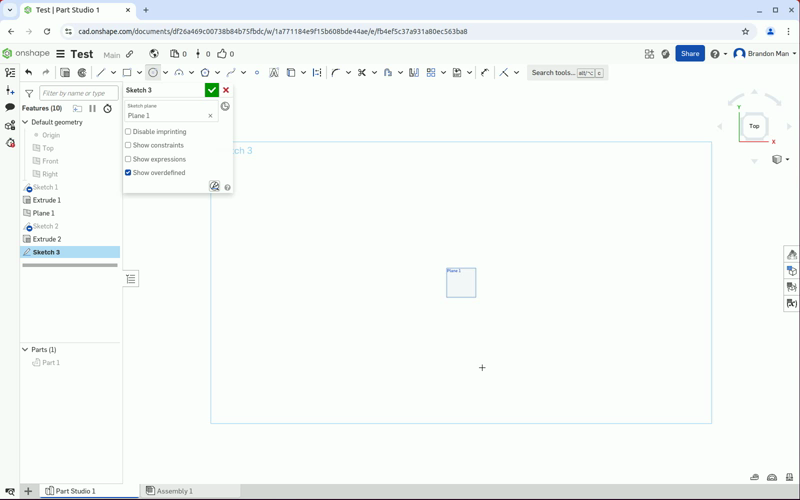
click(482, 367)
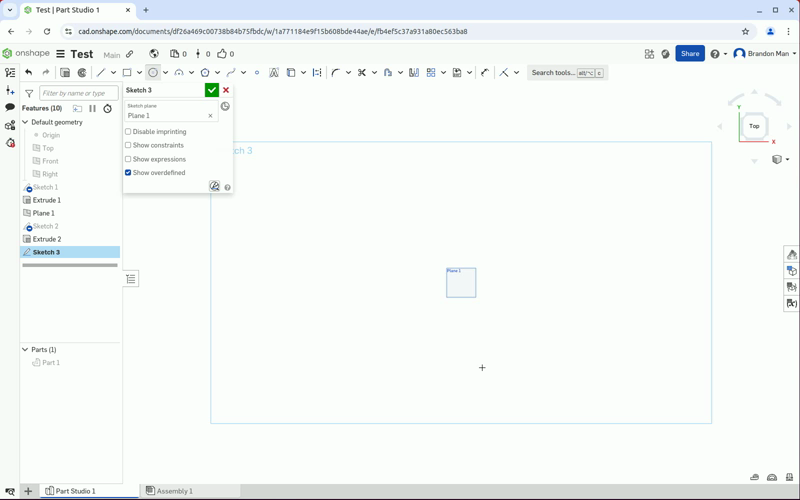
key_up(shift)
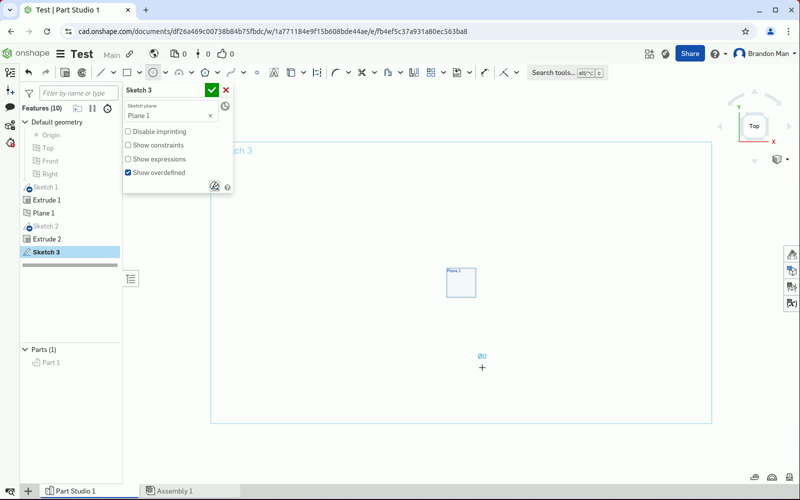
mouse_move(488, 367)
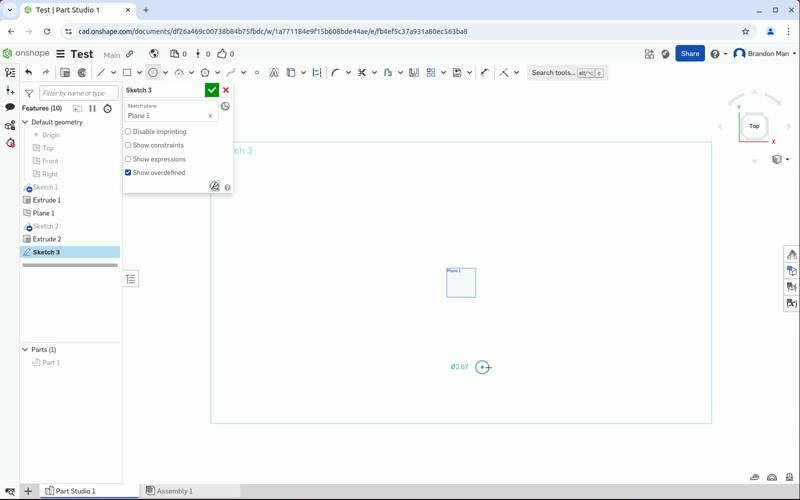
click(488, 367)
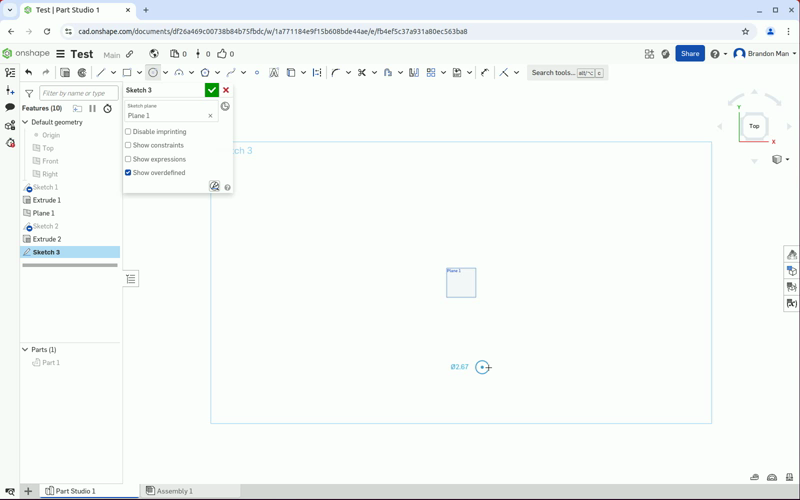
key(esc)
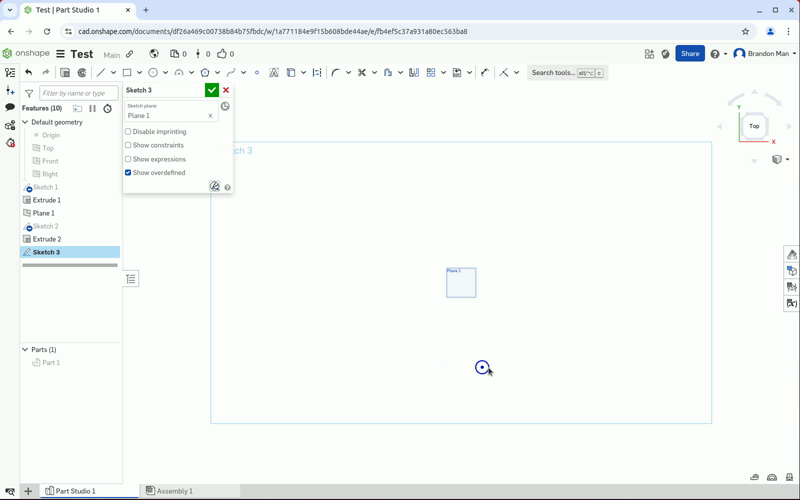
mouse_move(484, 371)
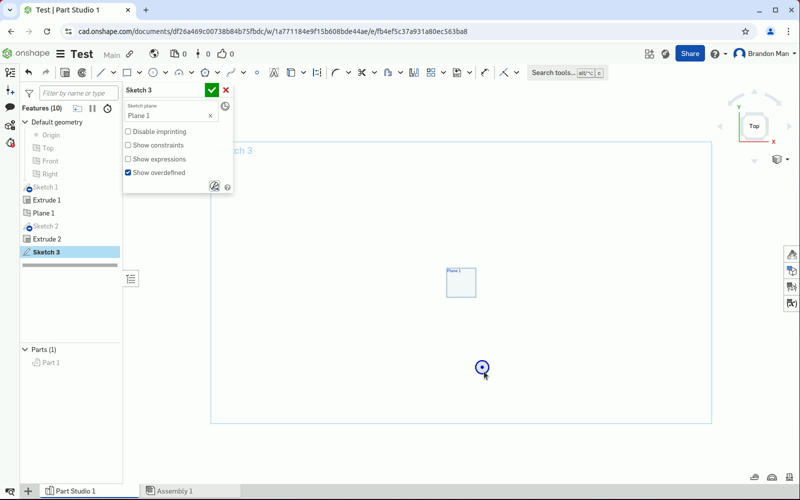
scroll(6)
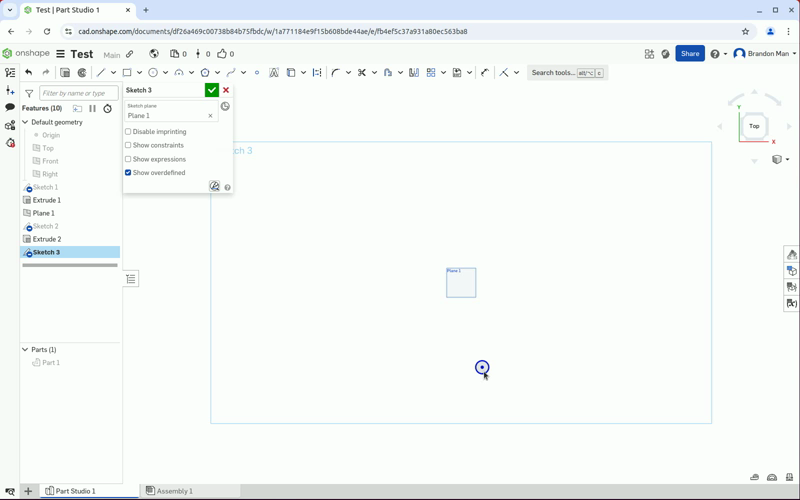
scroll(6)
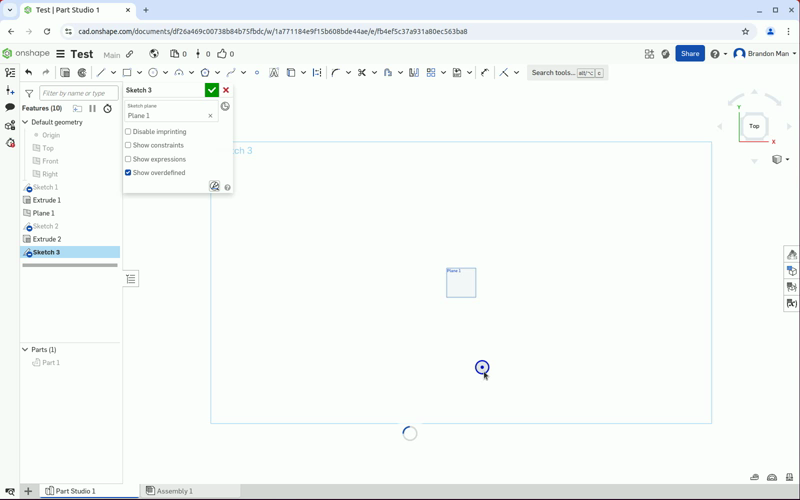
scroll(6)
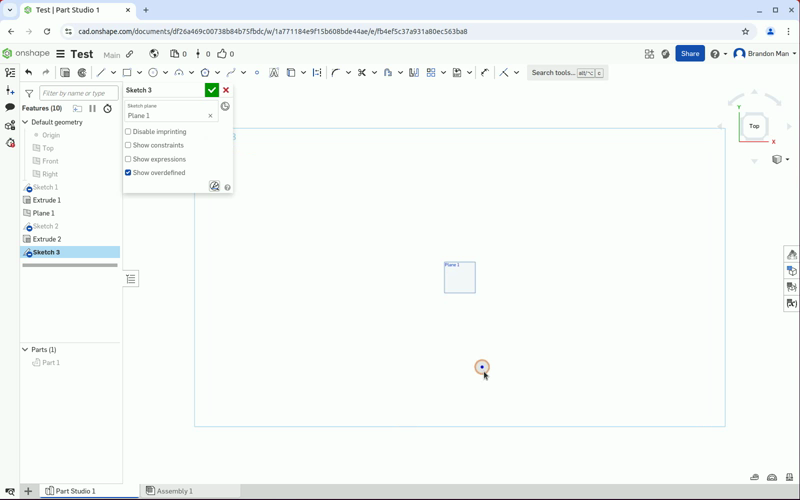
scroll(6)
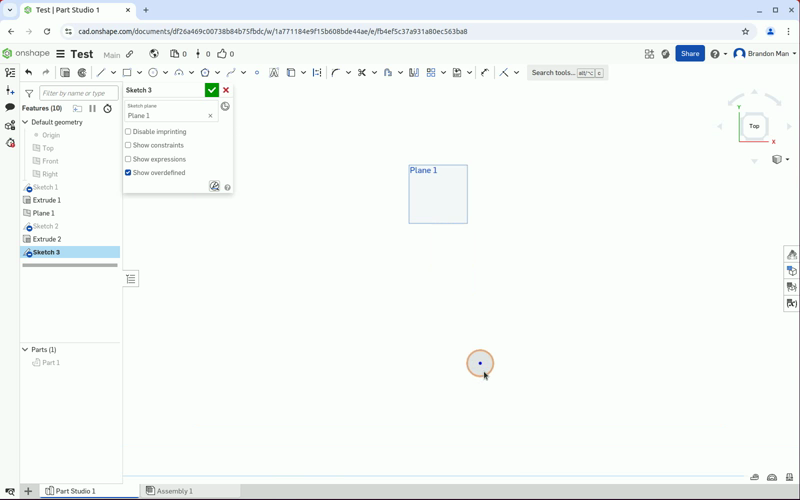
scroll(6)
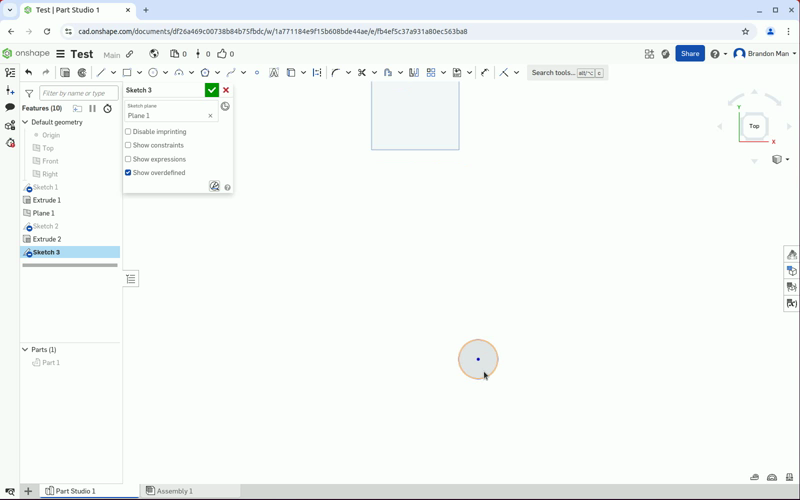
scroll(6)
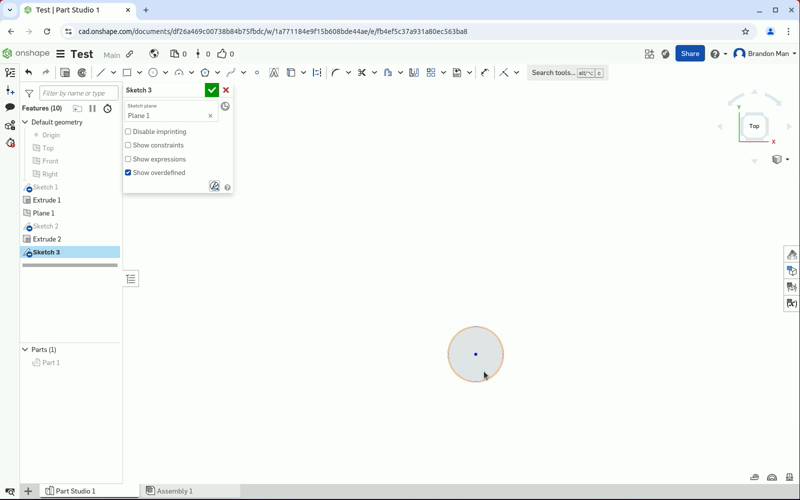
scroll(6)
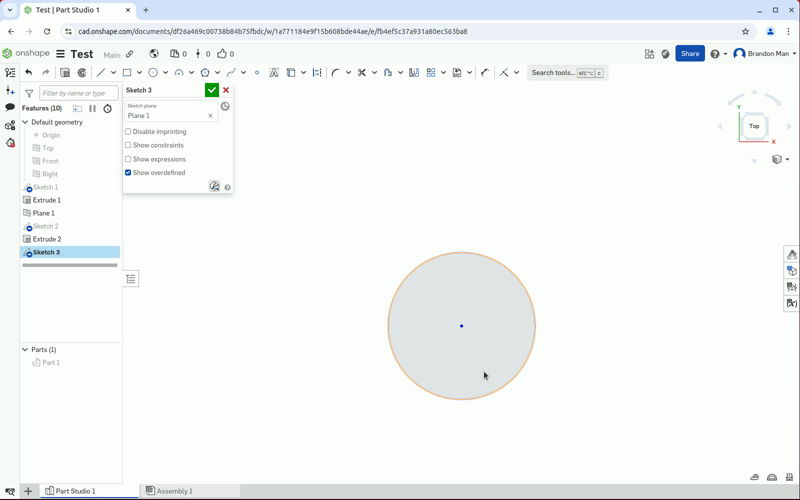
click(484, 371)
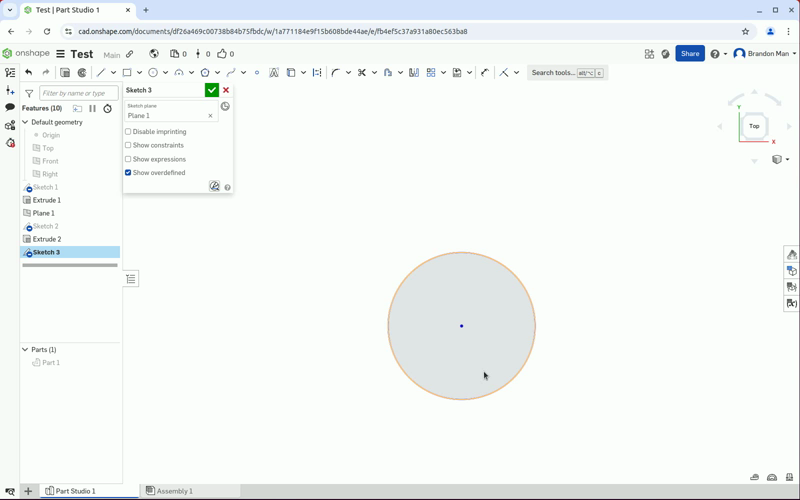
scroll(-6)
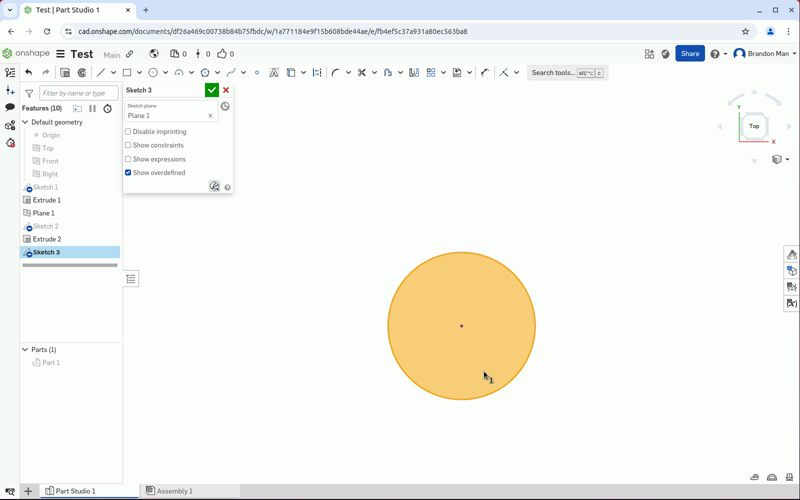
scroll(-6)
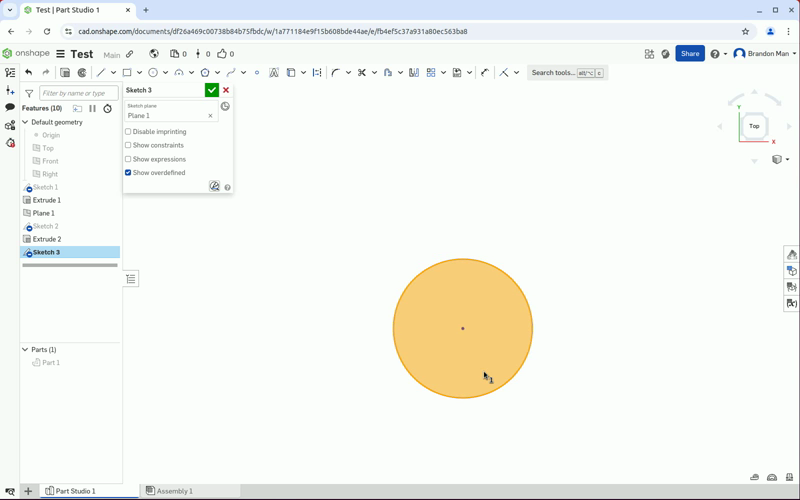
scroll(-6)
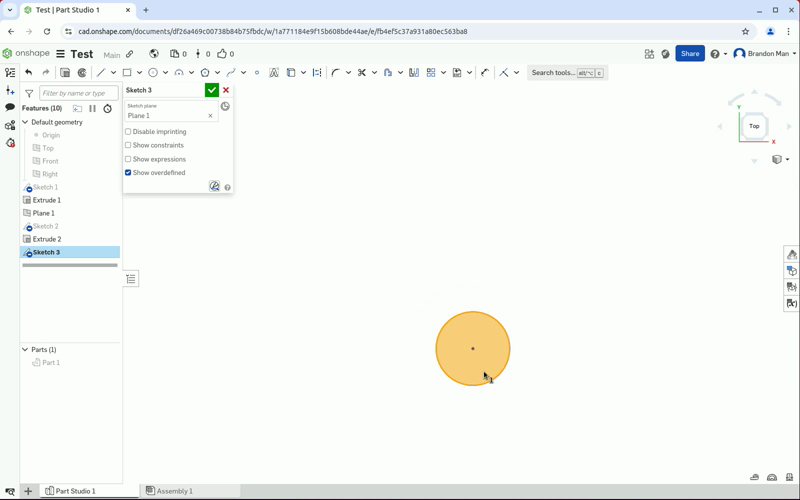
scroll(-6)
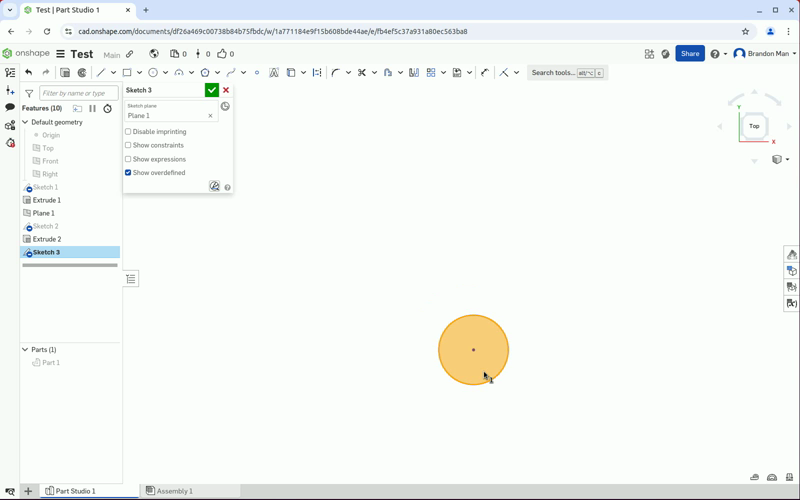
scroll(-6)
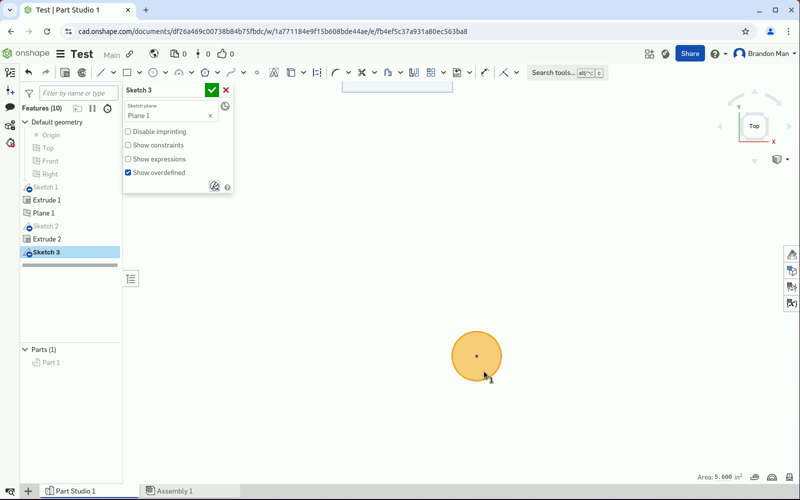
scroll(-6)
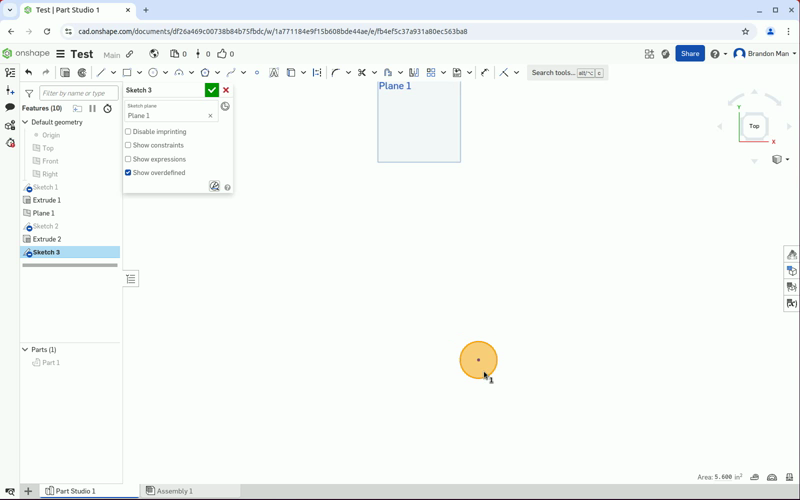
scroll(-6)
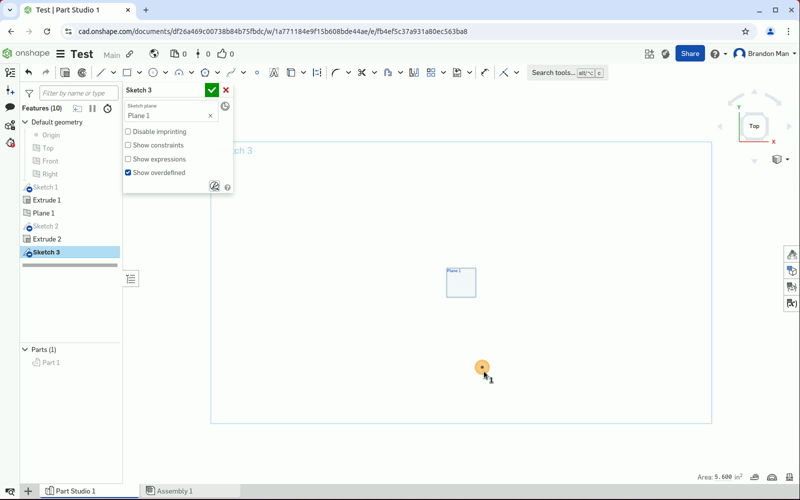
mouse_move(73, 352)
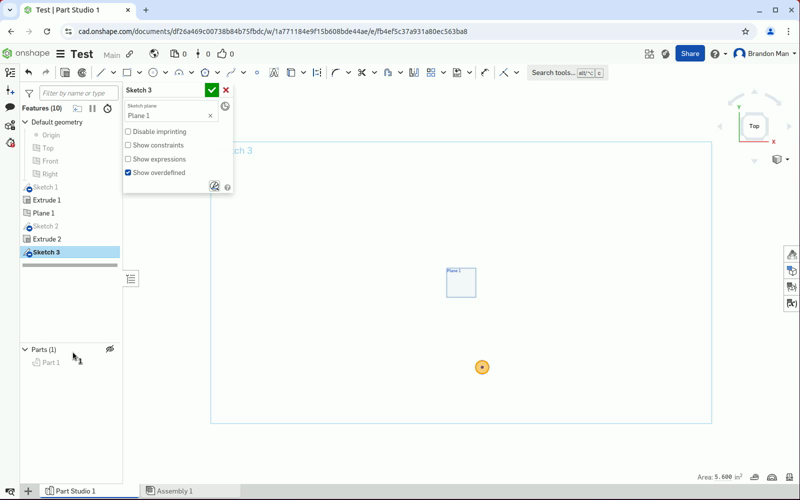
key(shift+y)
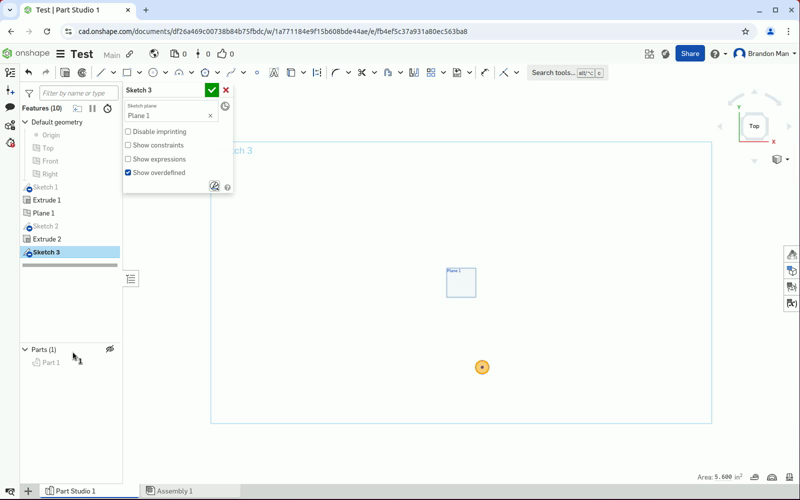
key(shift+e)
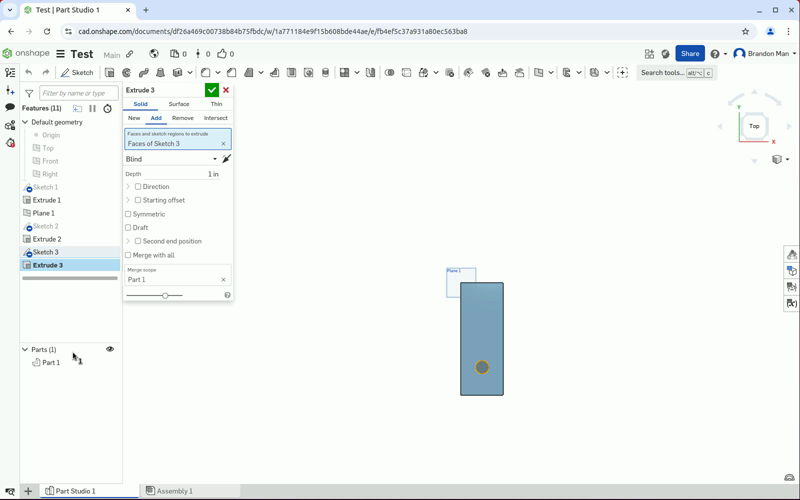
mouse_move(143, 106)
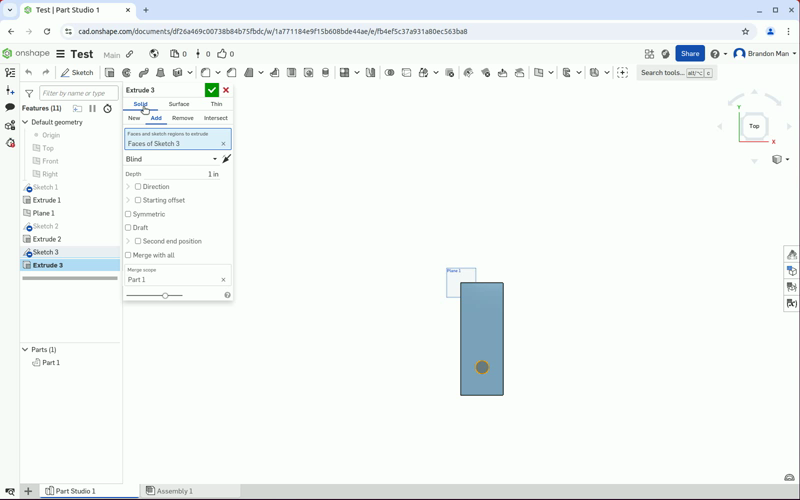
click(143, 106)
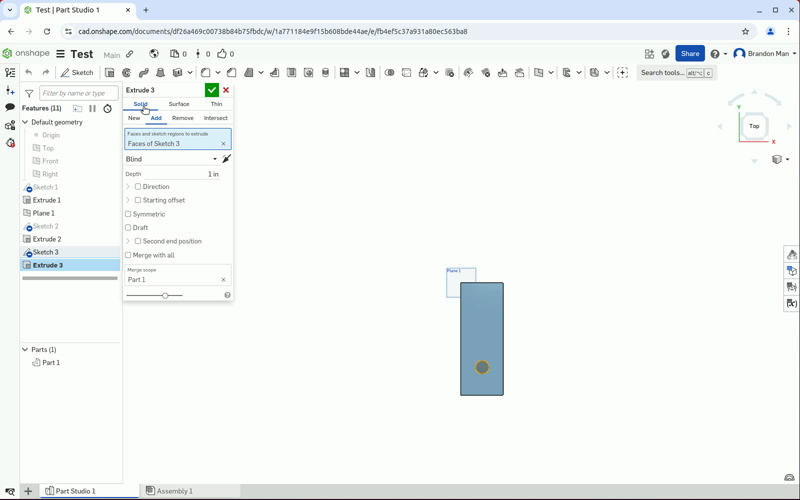
mouse_move(186, 120)
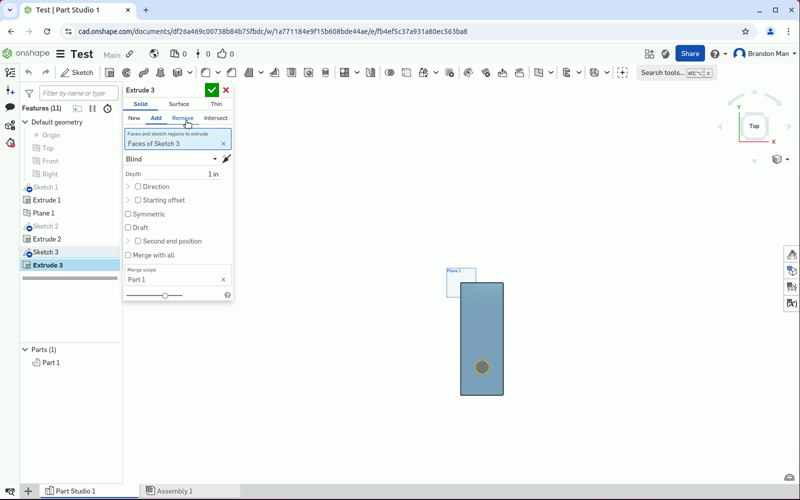
click(186, 120)
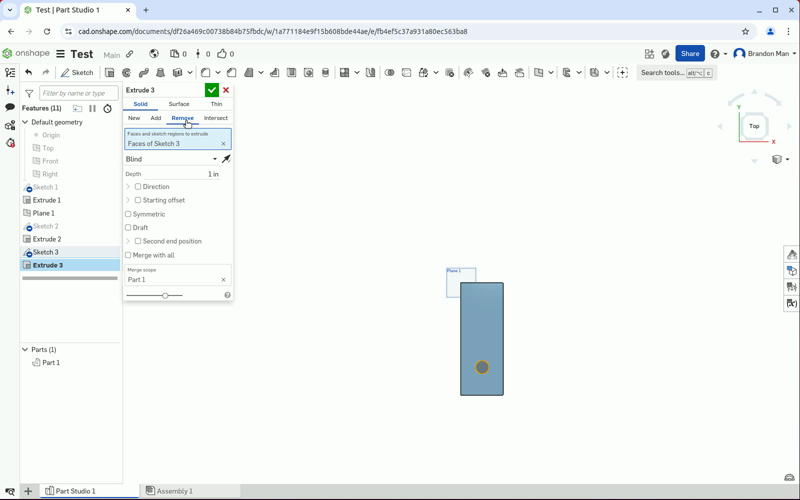
key(tab, 4)
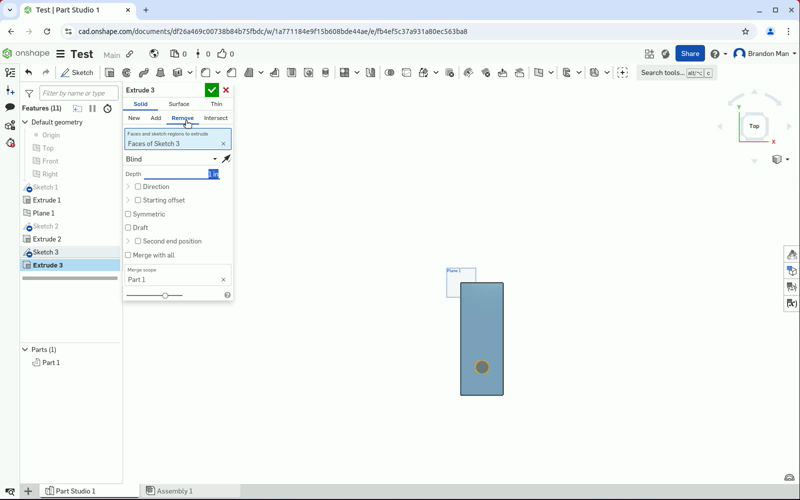
text(4.333)
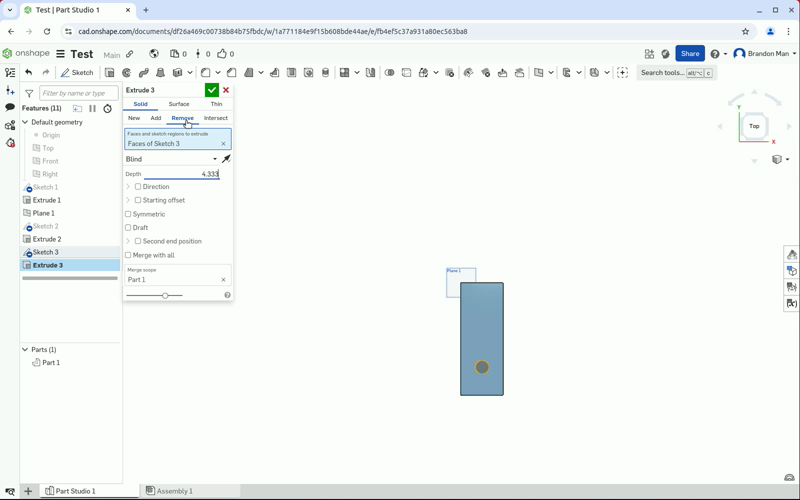
key(tab, 6)
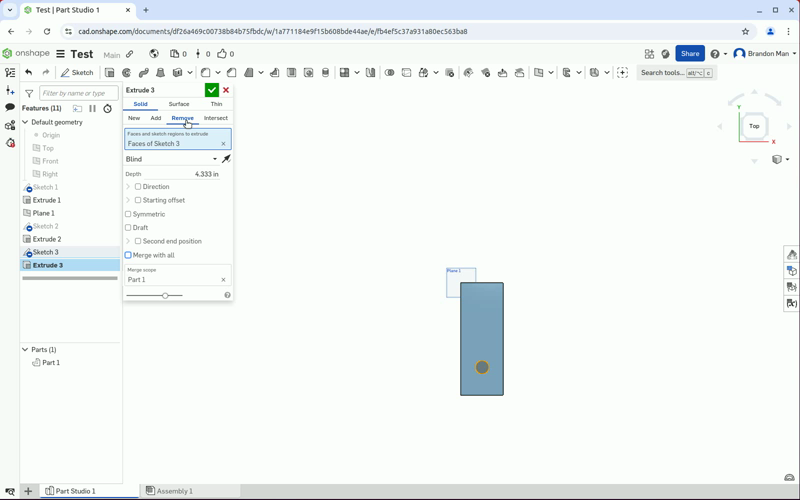
key(space)
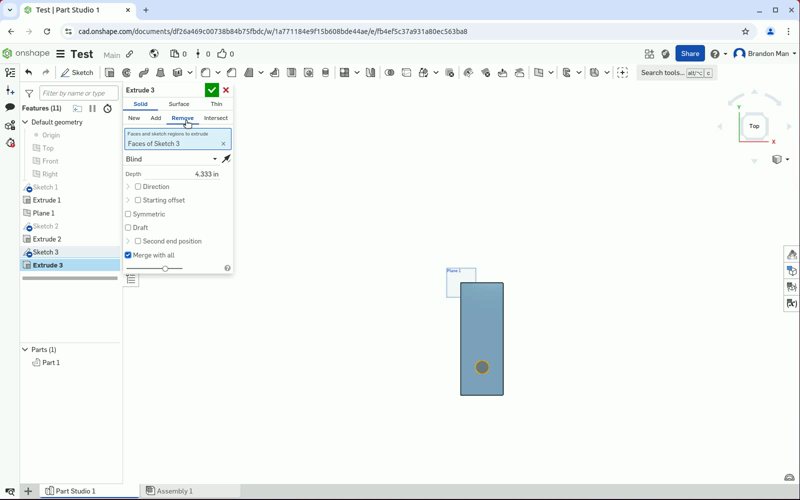
key(enter)
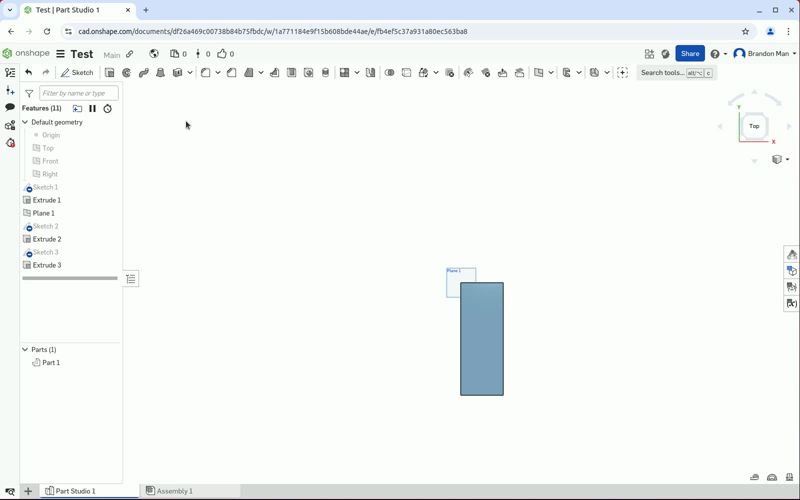
key(shift+h)
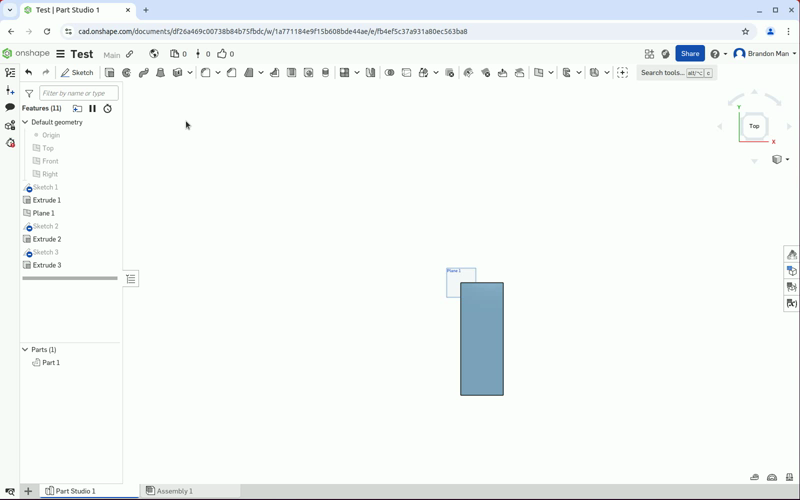
key(shift+h)
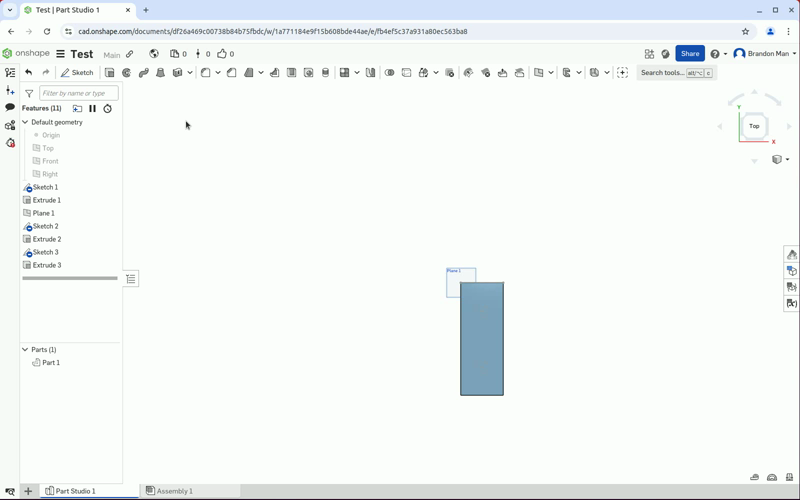
key(shift+7)
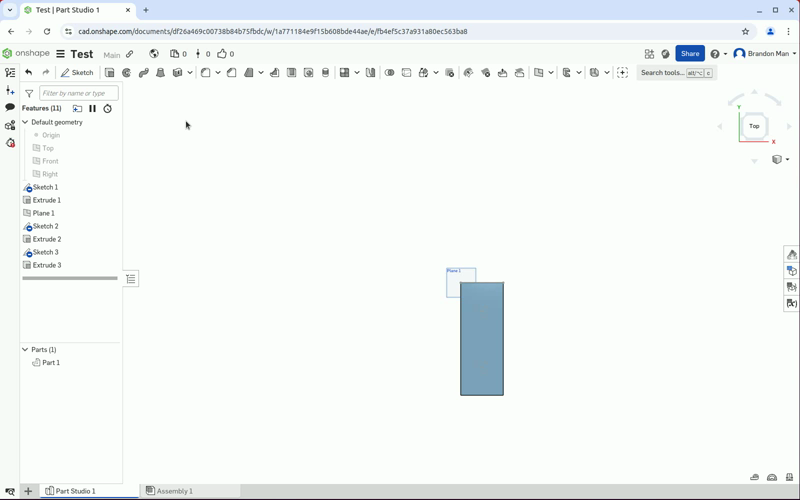
key(up, 3)
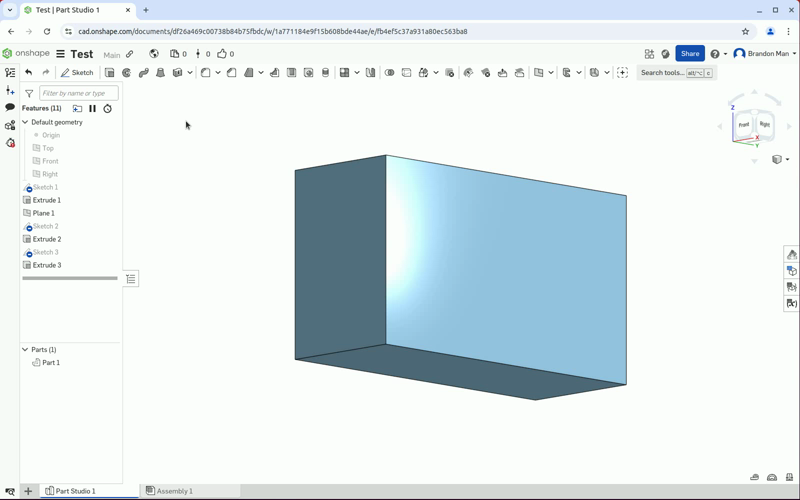
key(left, 3)
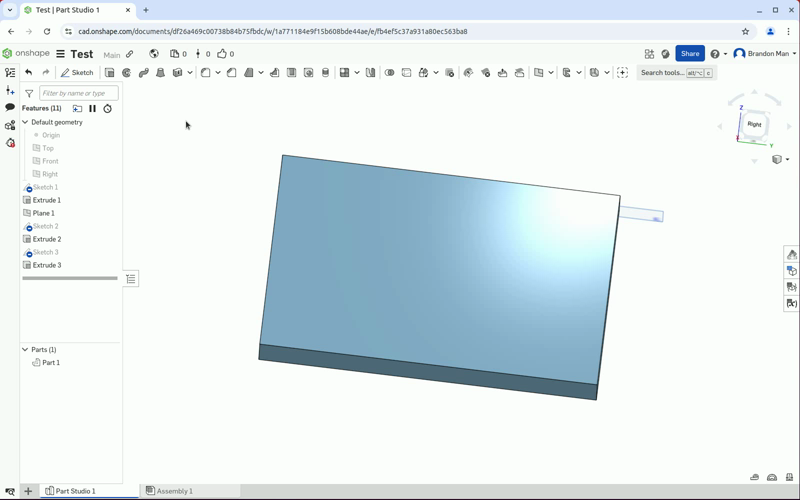
key(right, 3)
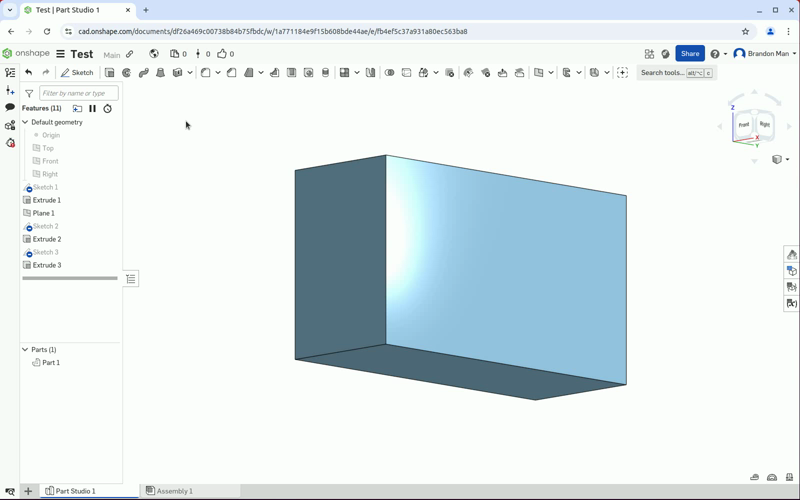
key(down, 3)
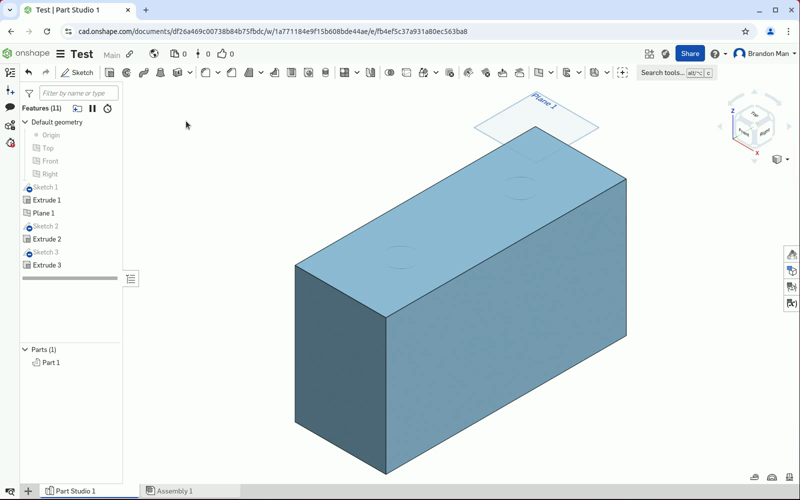
mouse_move(73, 189)
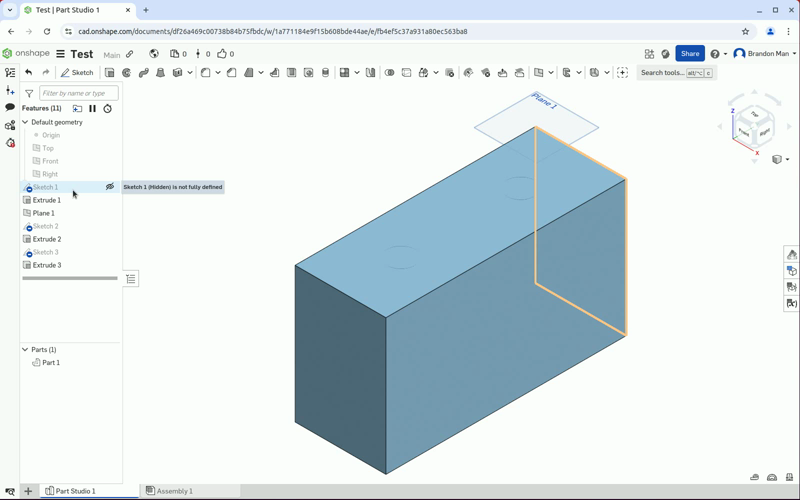
click(73, 189)